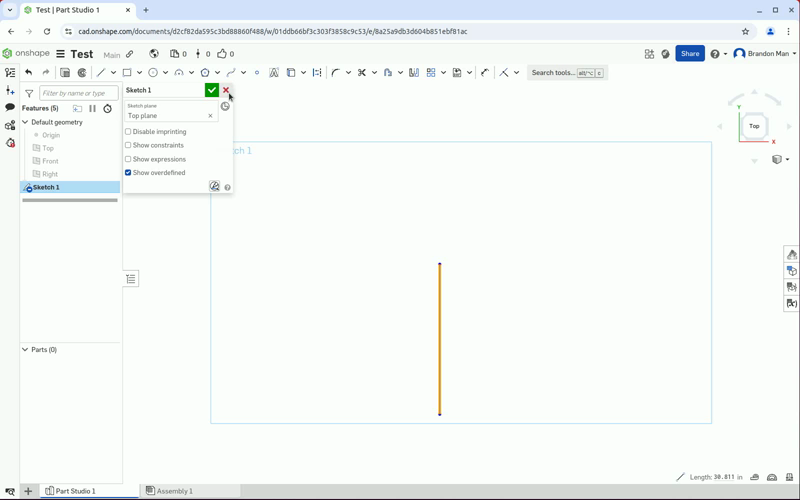
key(shift+h)
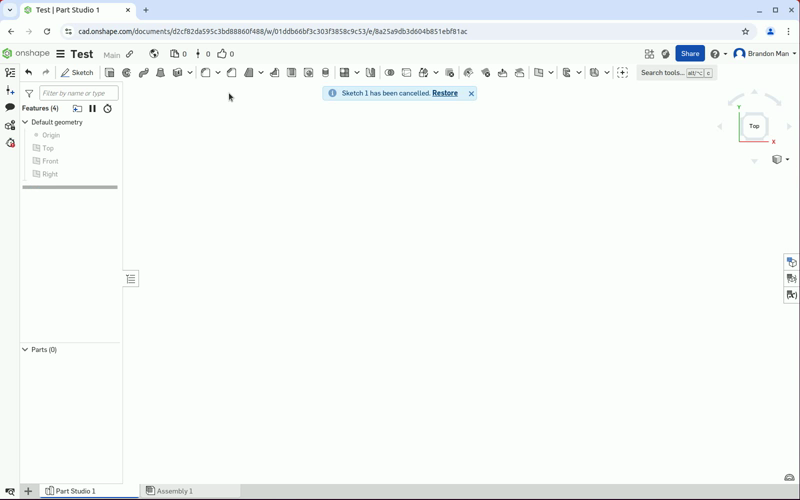
mouse_move(73, 352)
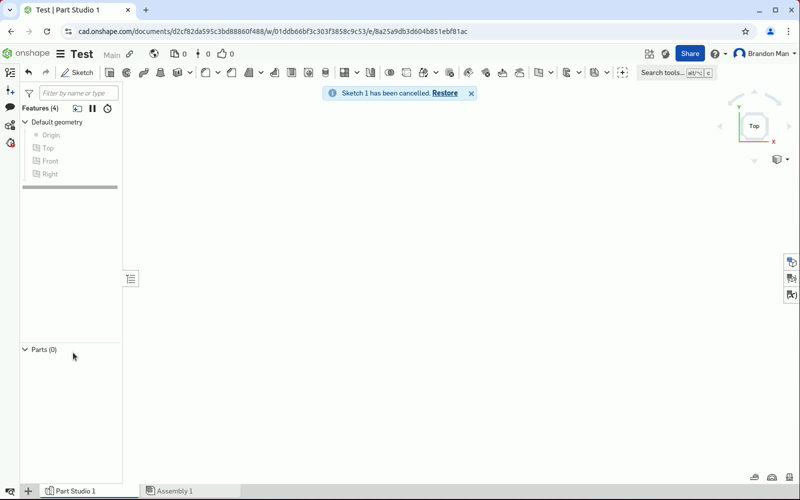
key(y)
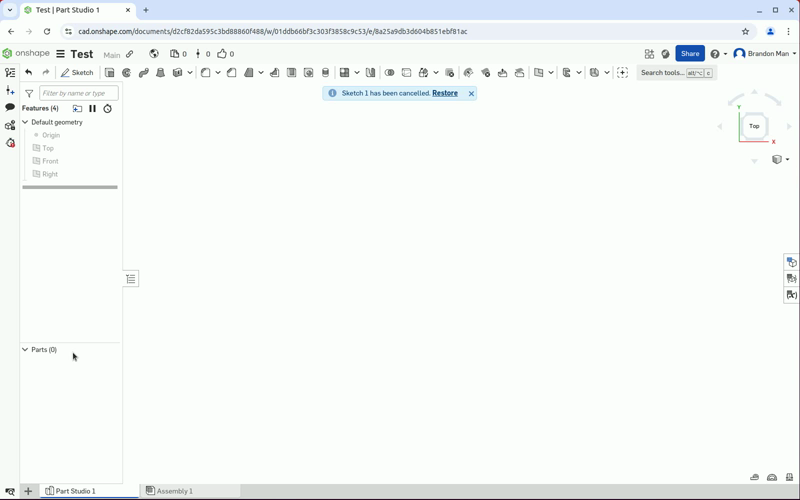
key(shift+p)
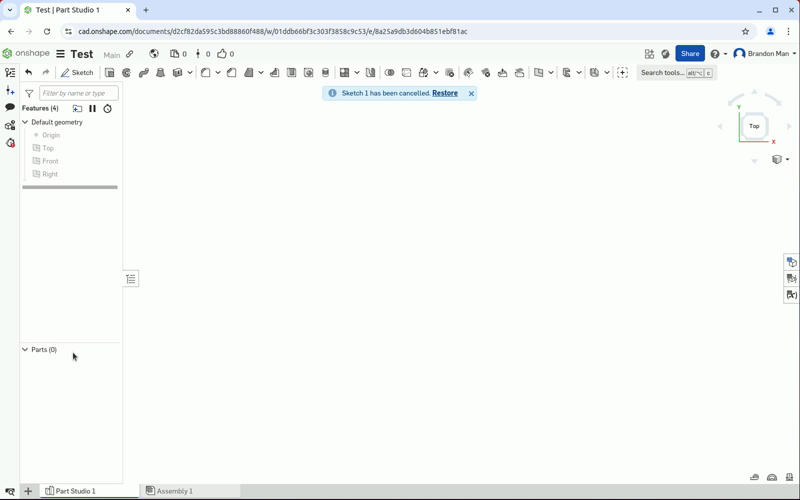
key(space)
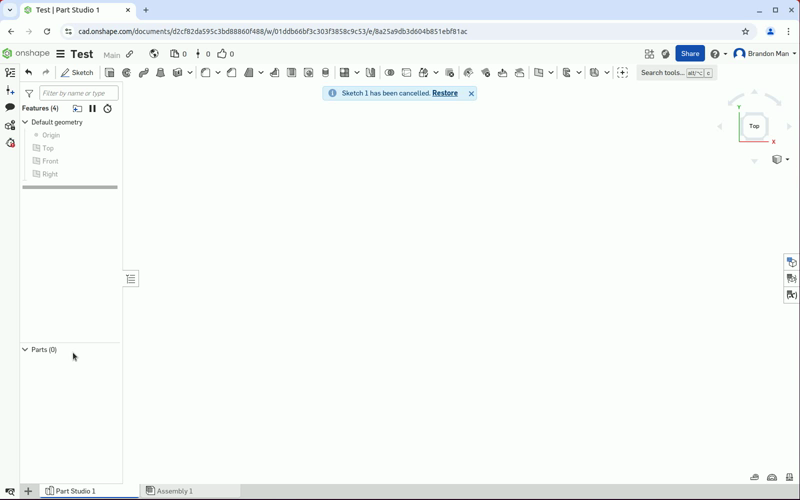
key_down(shift)
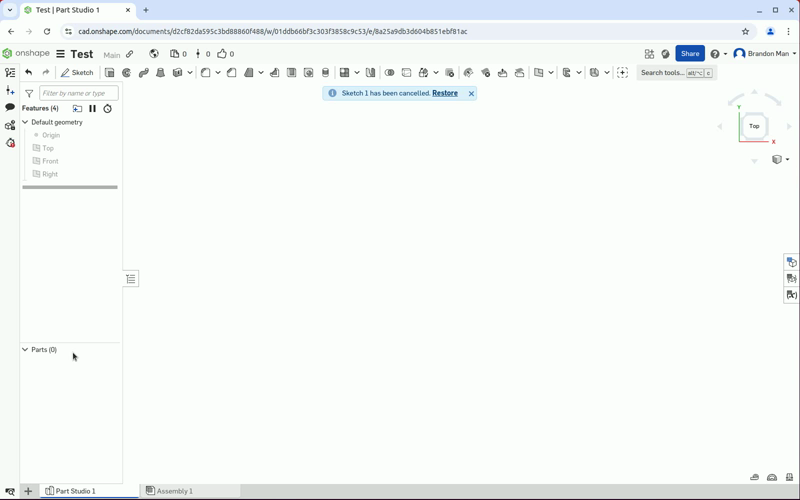
key(up)
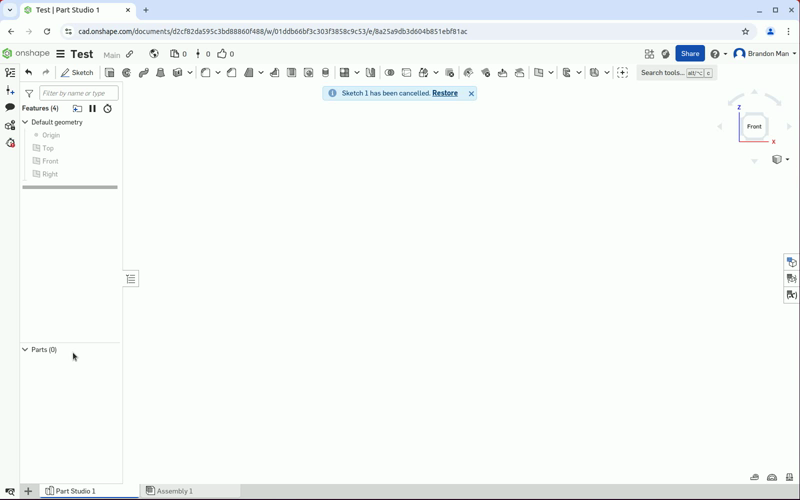
key_up(shift)
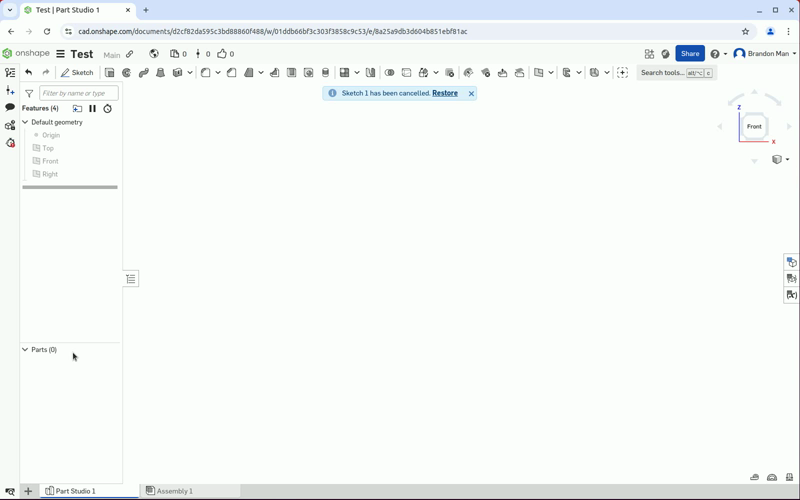
mouse_move(73, 352)
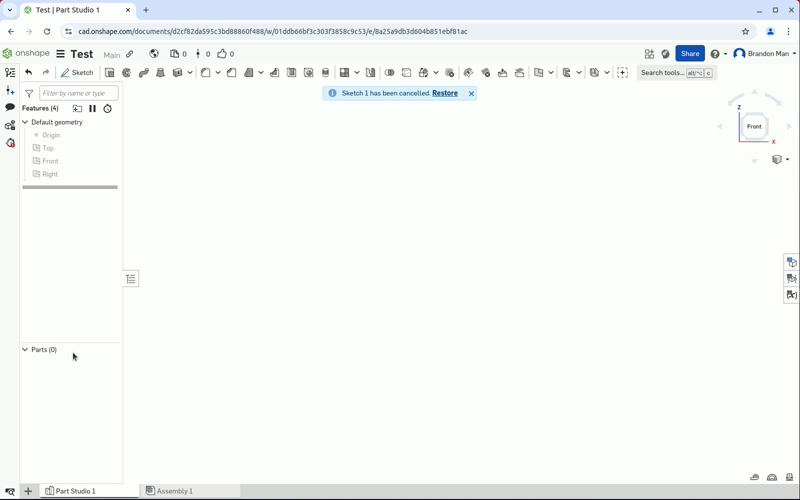
key(shift+y)
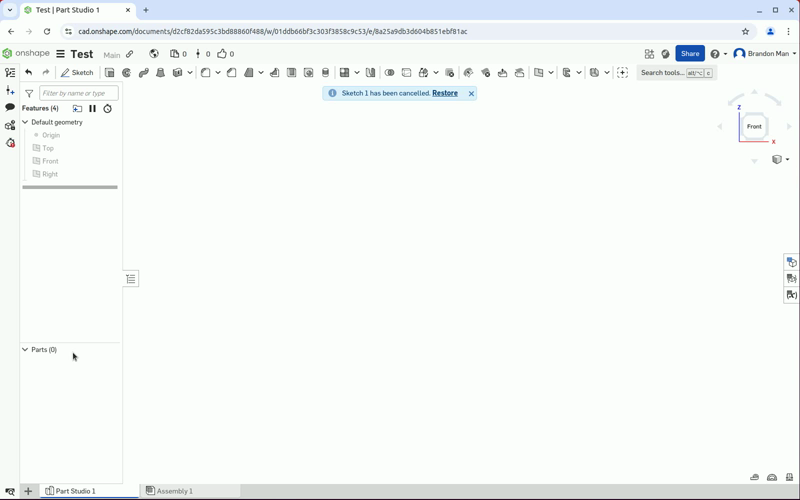
key(shift+s)
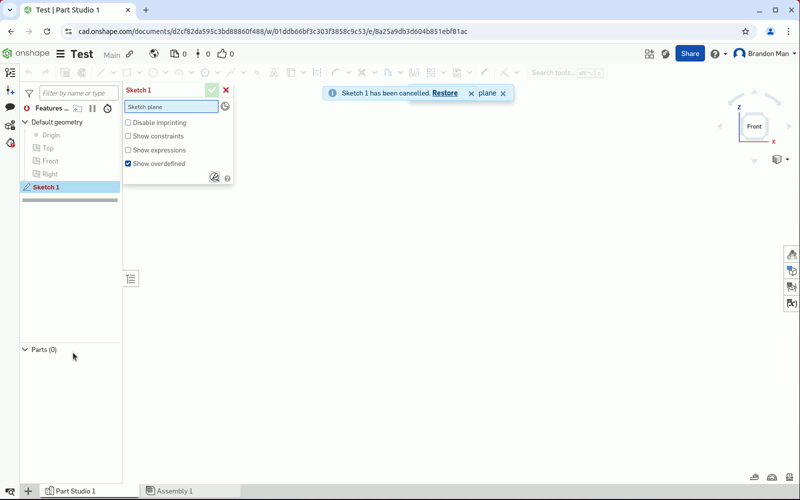
mouse_move(73, 163)
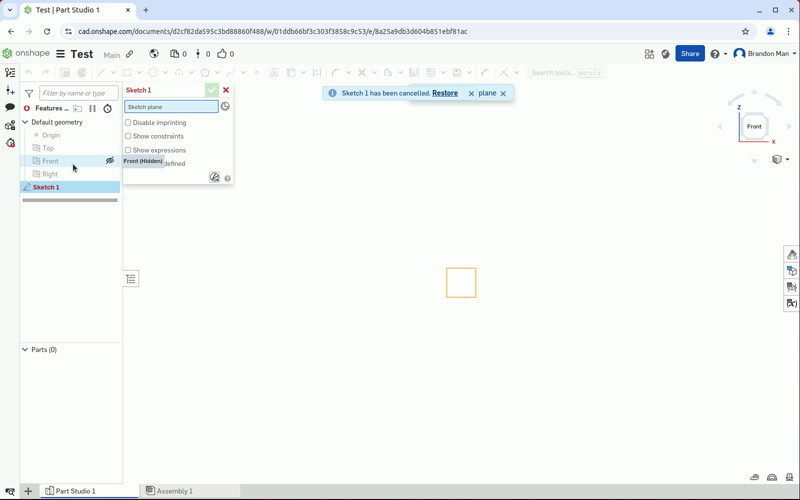
click(73, 163)
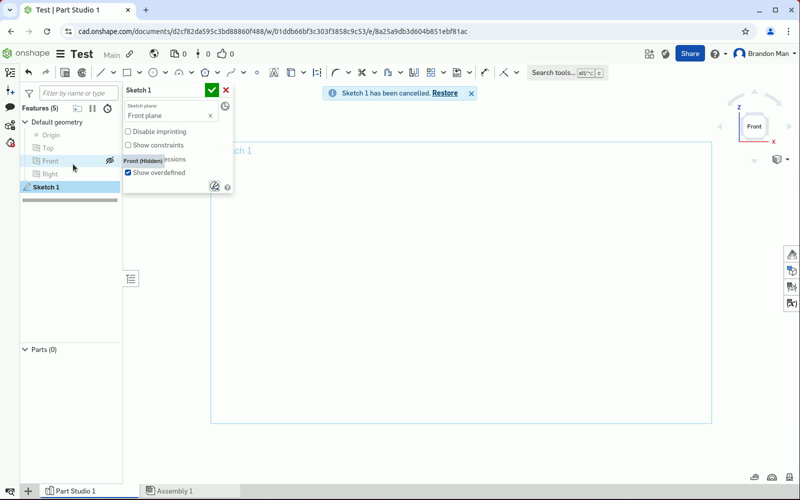
mouse_move(73, 352)
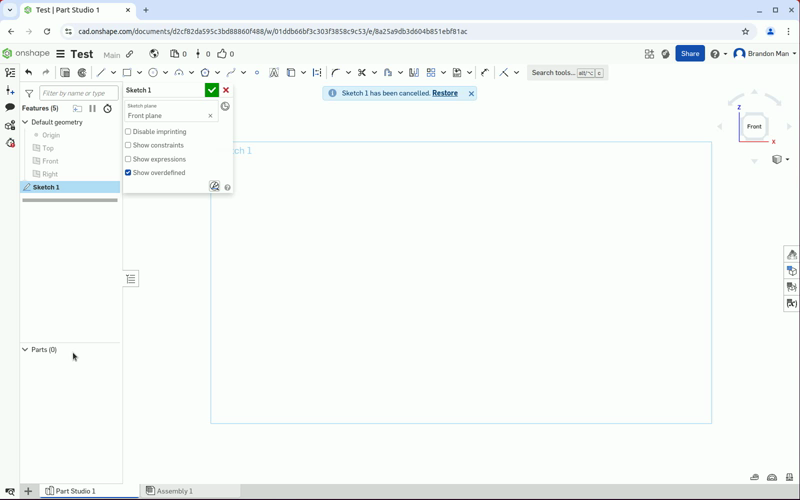
key(y)
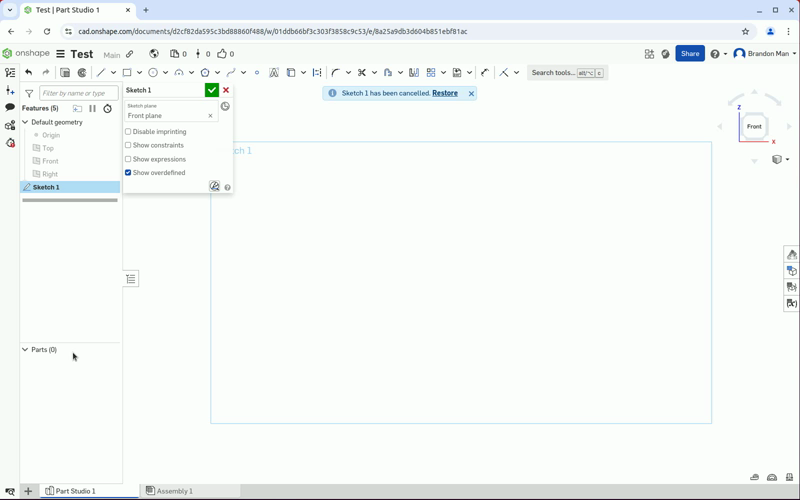
key(l)
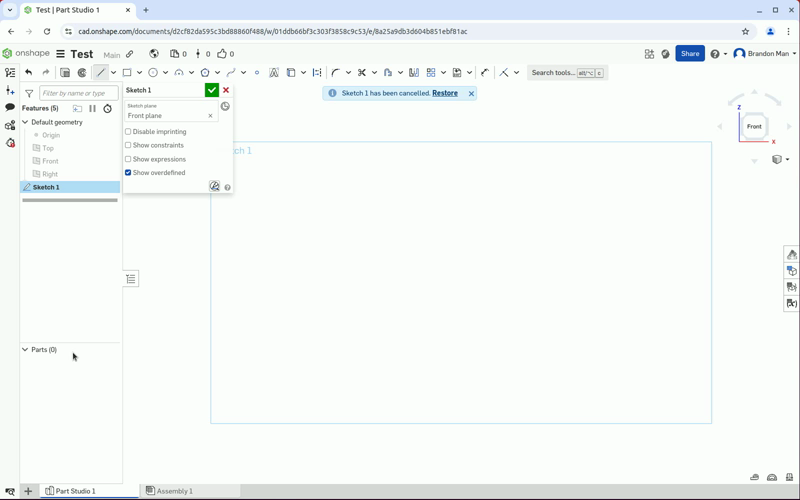
key_down(shift)
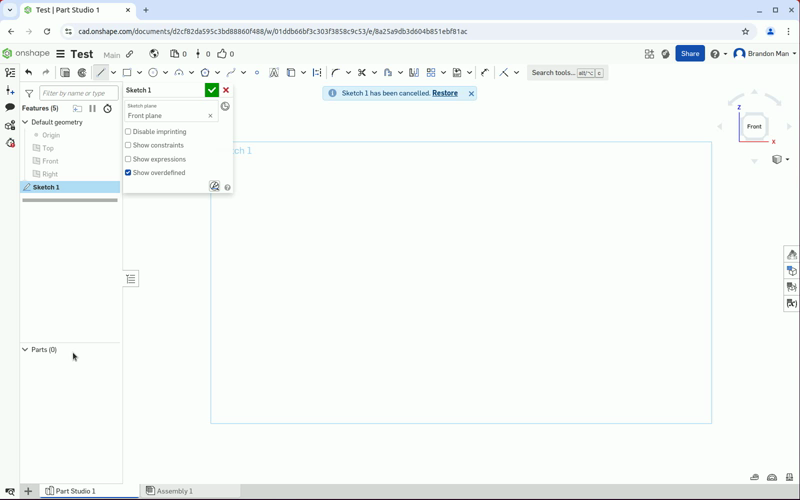
mouse_move(460, 395)
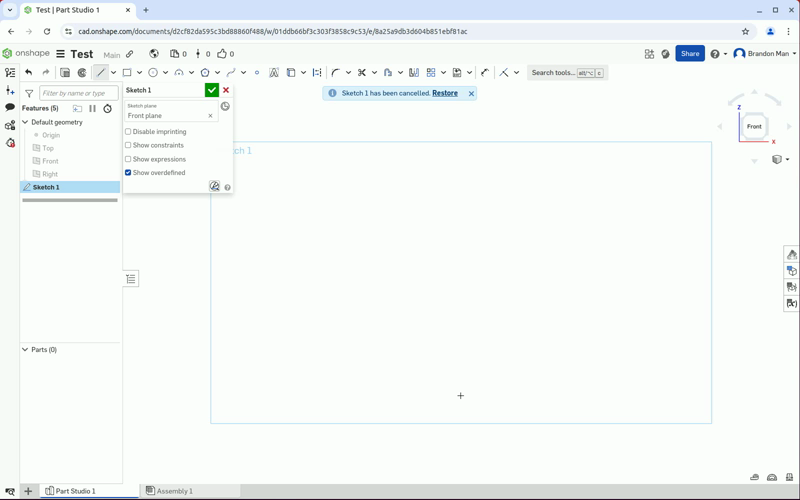
click(460, 395)
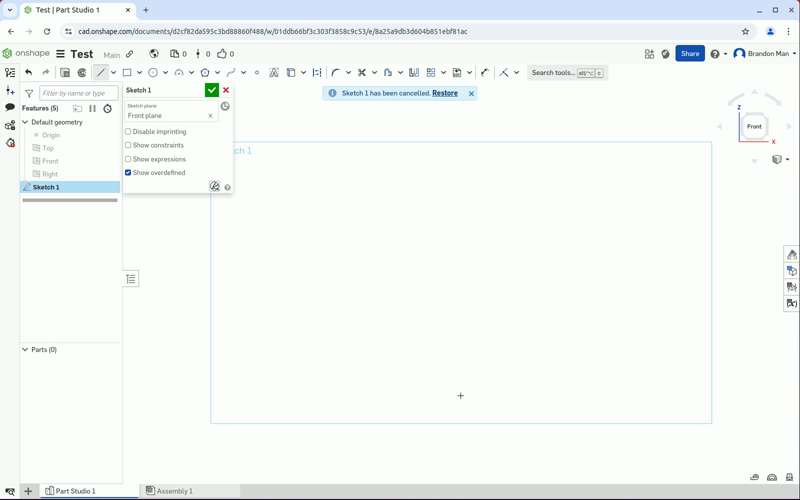
key_up(shift)
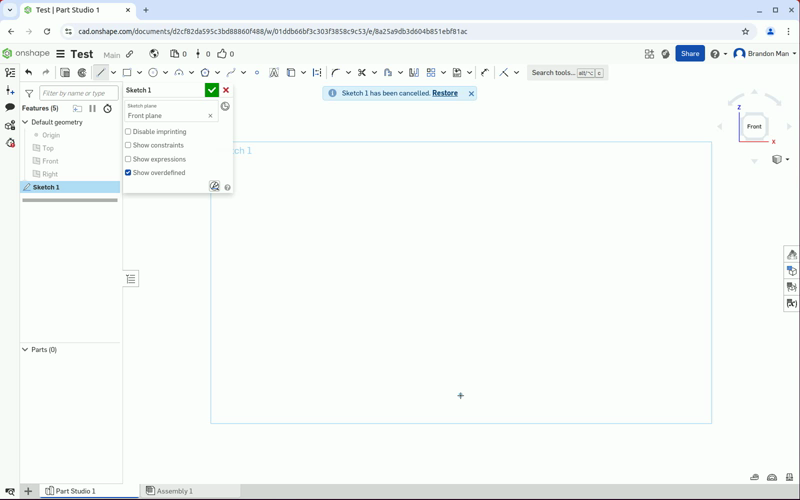
key_down(shift)
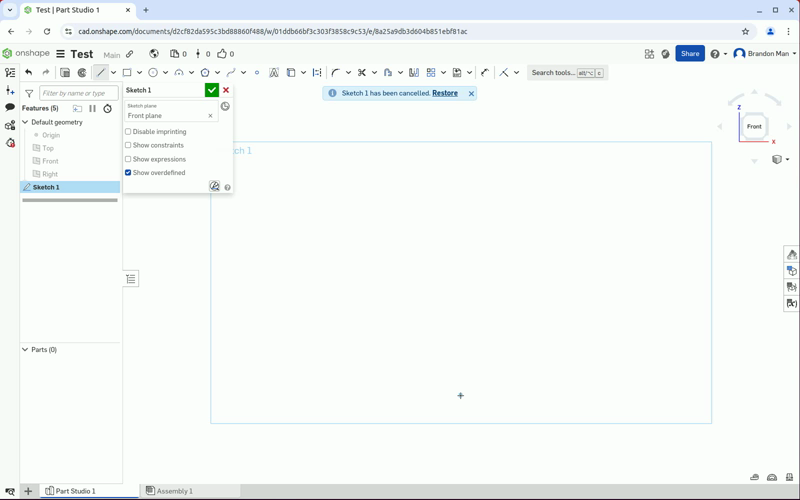
mouse_move(490, 395)
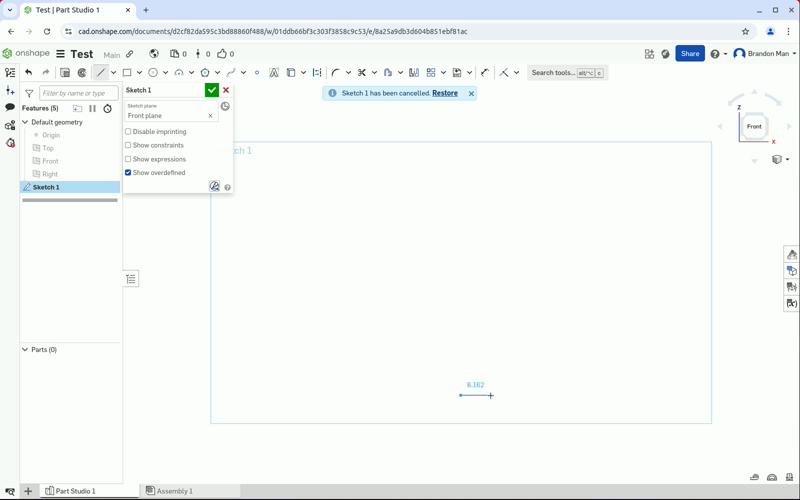
mouse_move(498, 395)
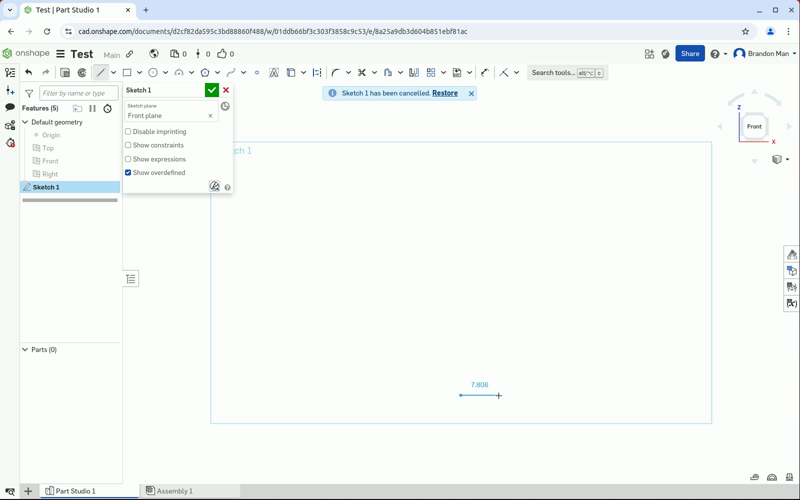
click(498, 395)
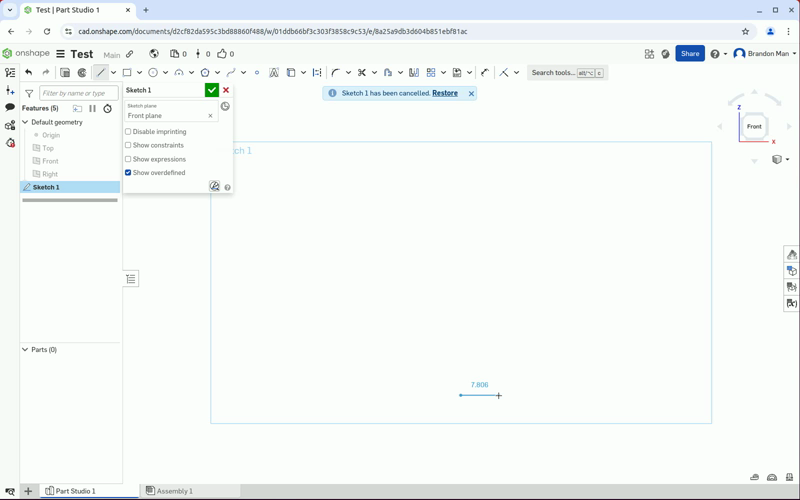
key_up(shift)
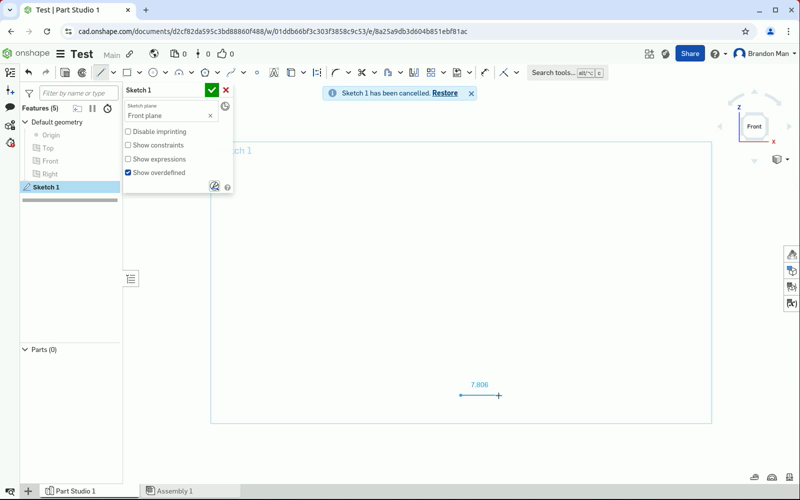
key_down(shift)
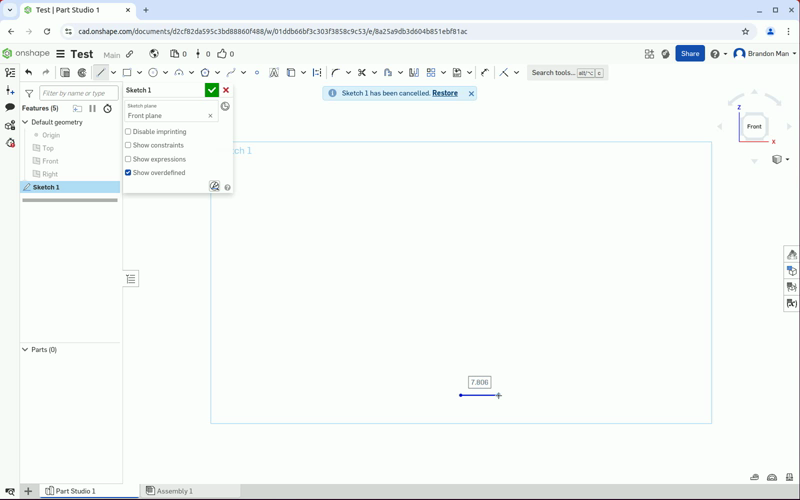
mouse_move(498, 282)
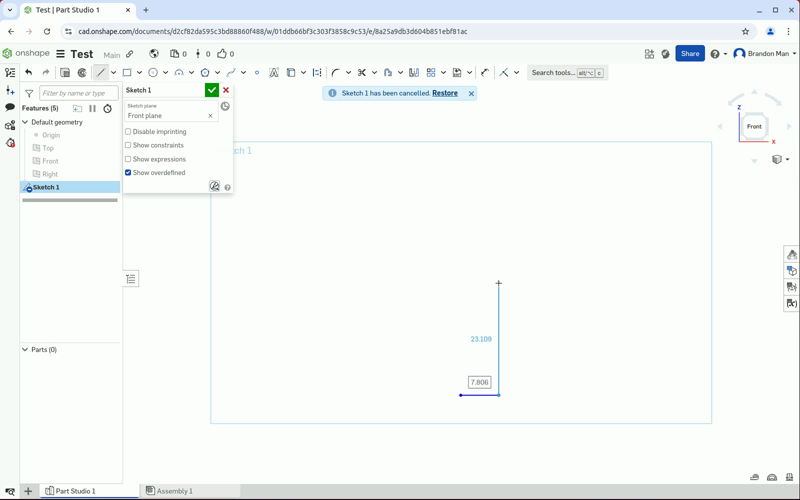
click(498, 282)
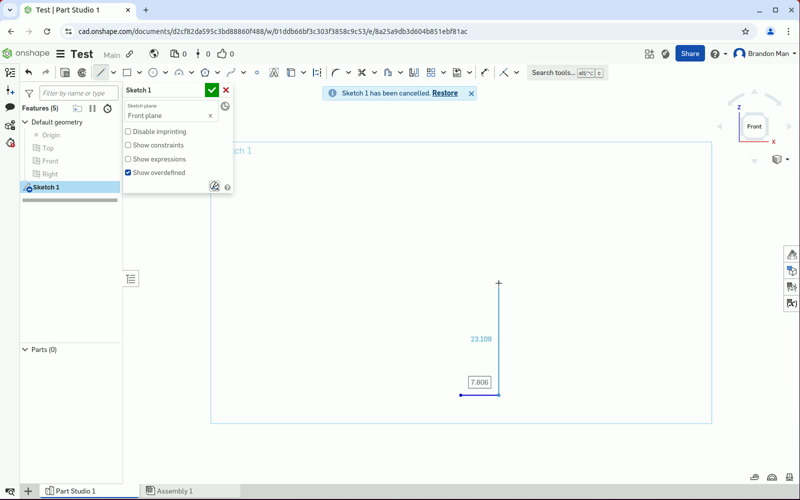
key_up(shift)
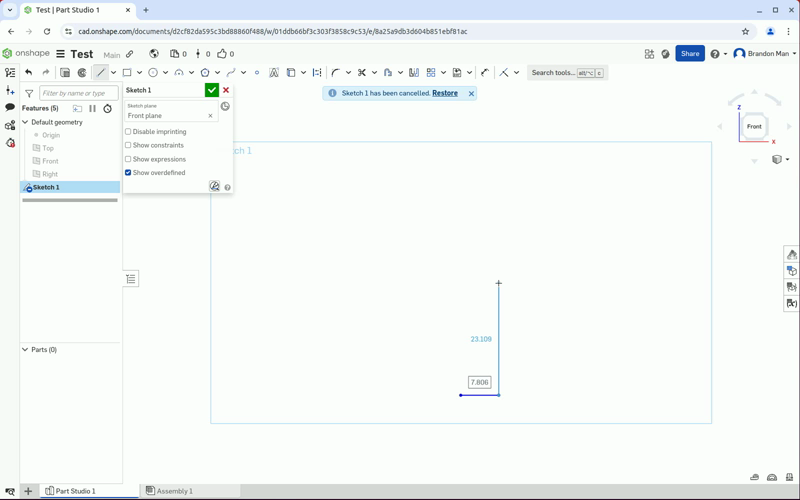
key_down(shift)
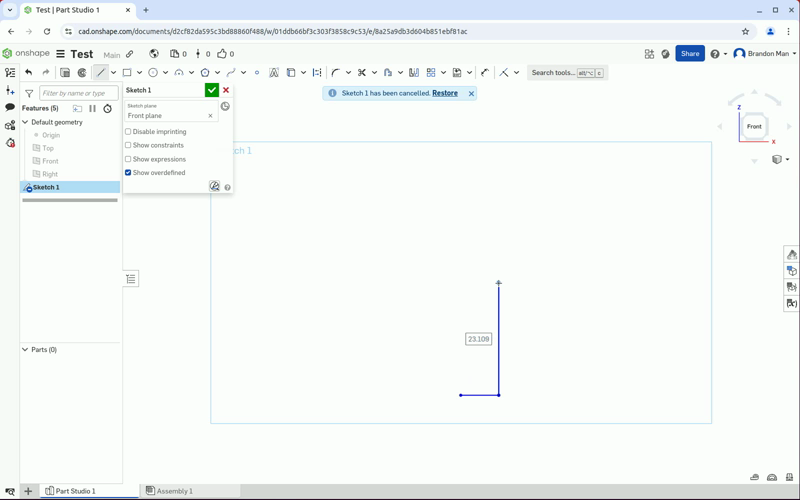
mouse_move(528, 282)
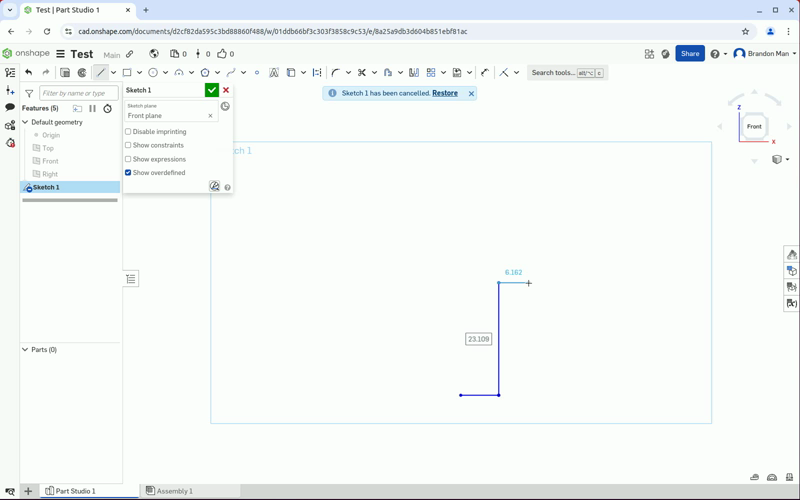
mouse_move(460, 282)
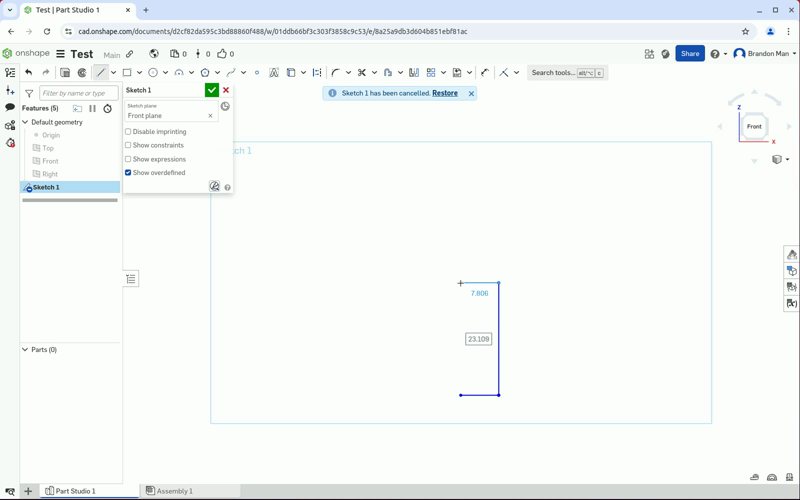
click(460, 282)
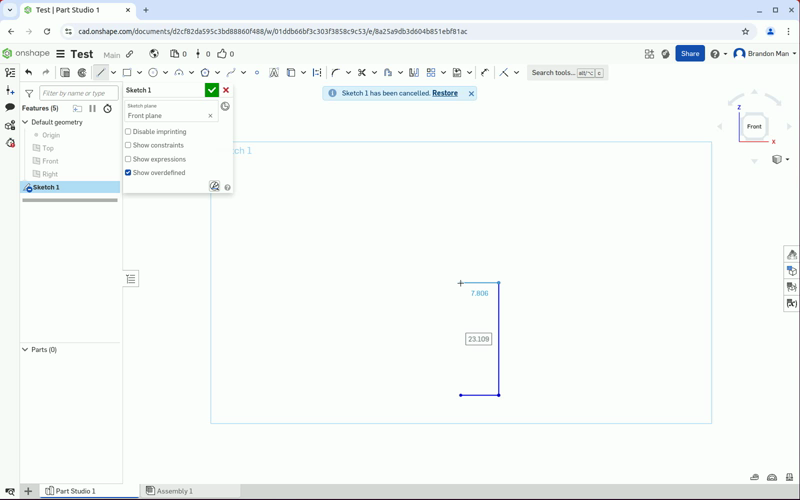
key_up(shift)
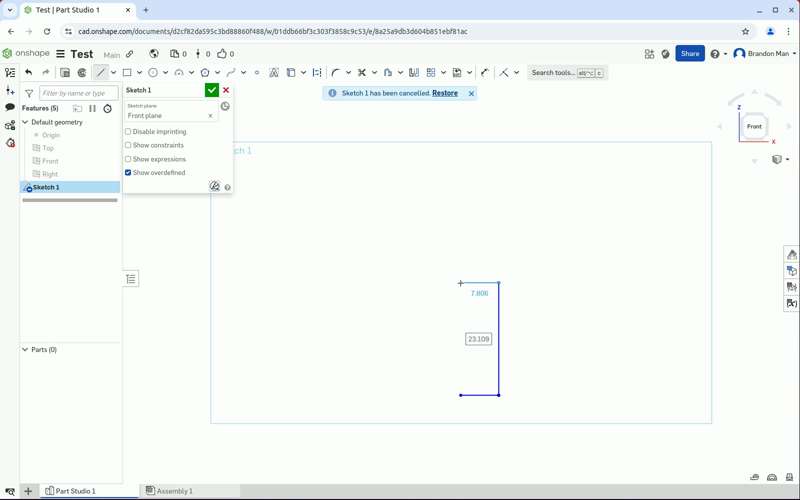
key_down(shift)
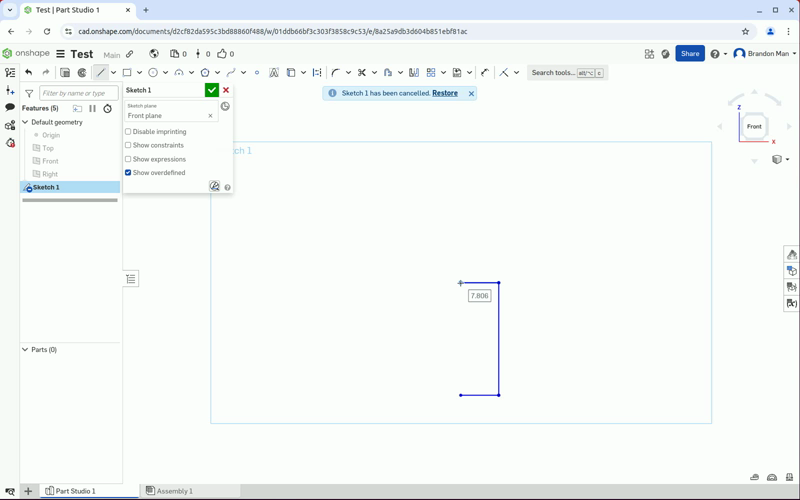
mouse_move(460, 395)
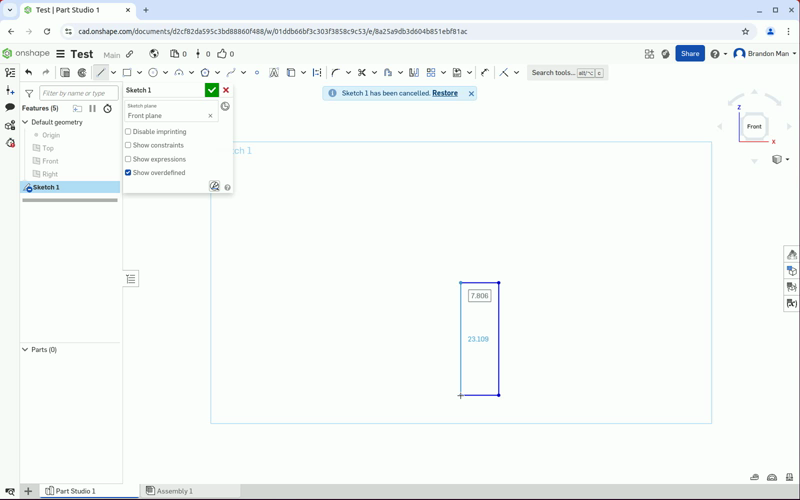
key_up(shift)
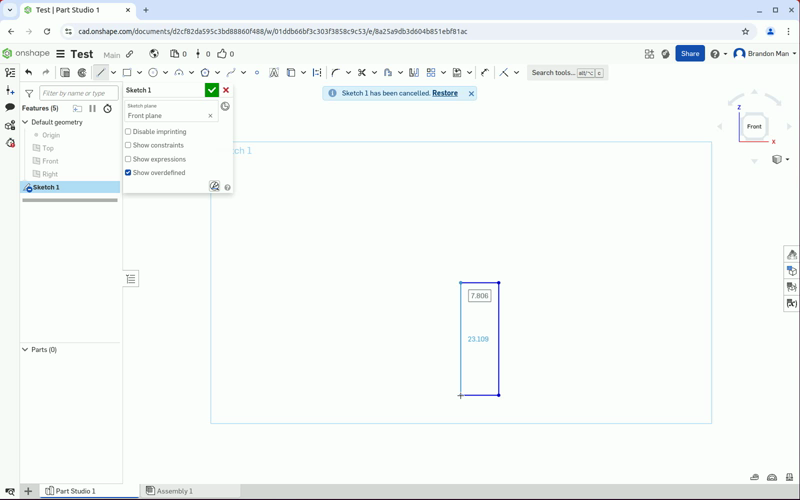
click(460, 395)
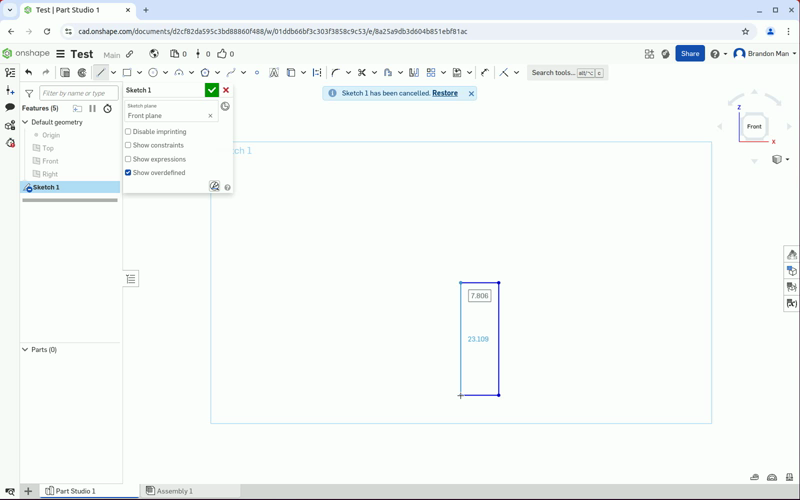
key(esc)
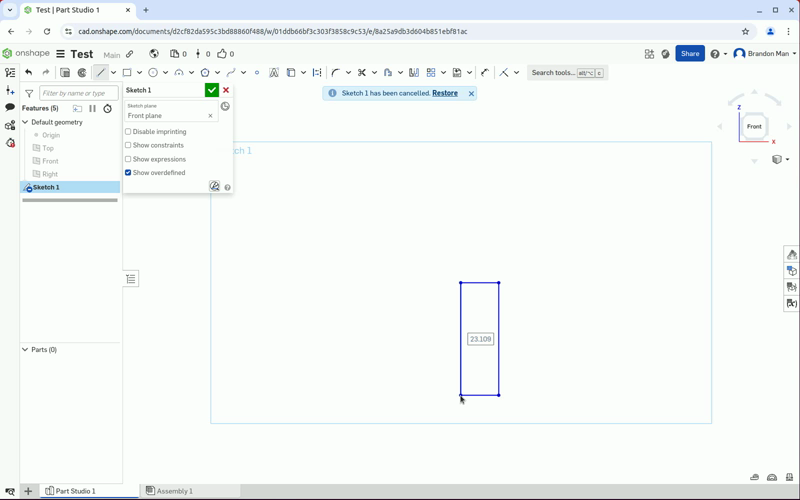
mouse_move(482, 370)
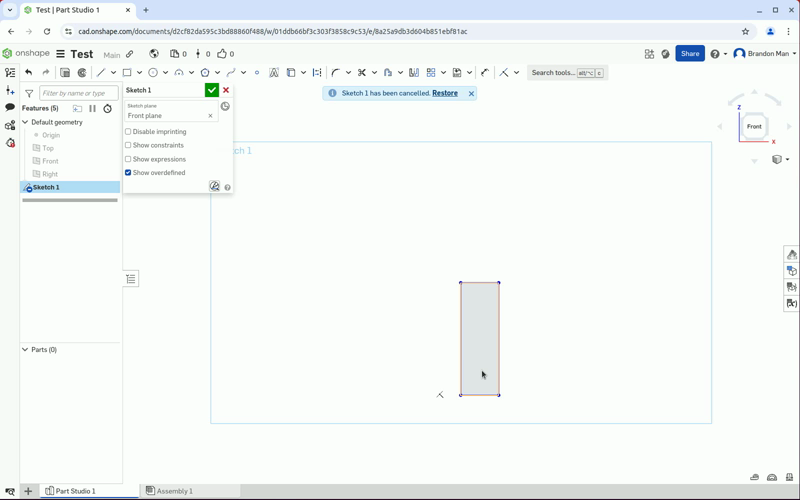
click(482, 370)
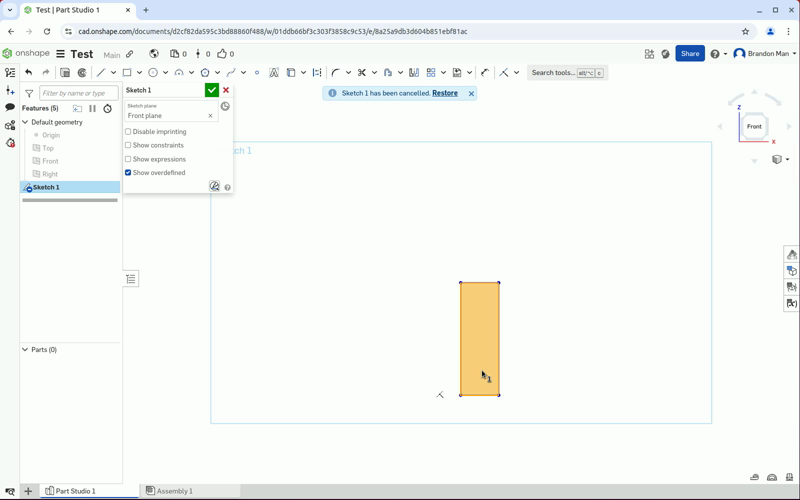
mouse_move(73, 352)
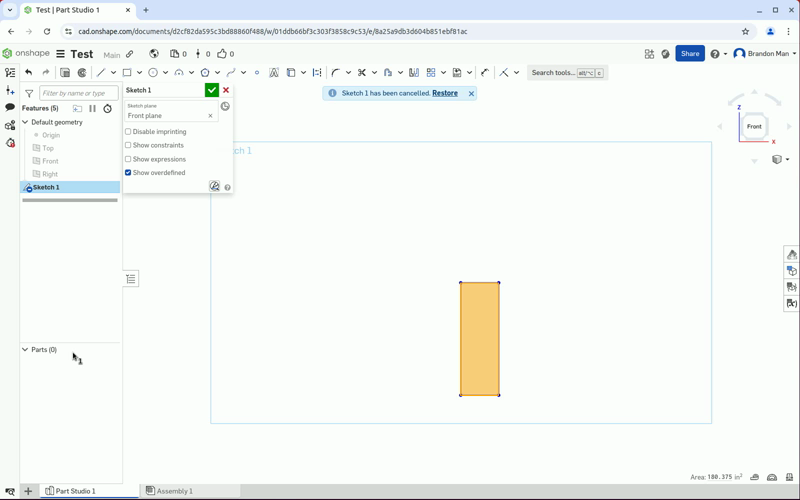
key(shift+y)
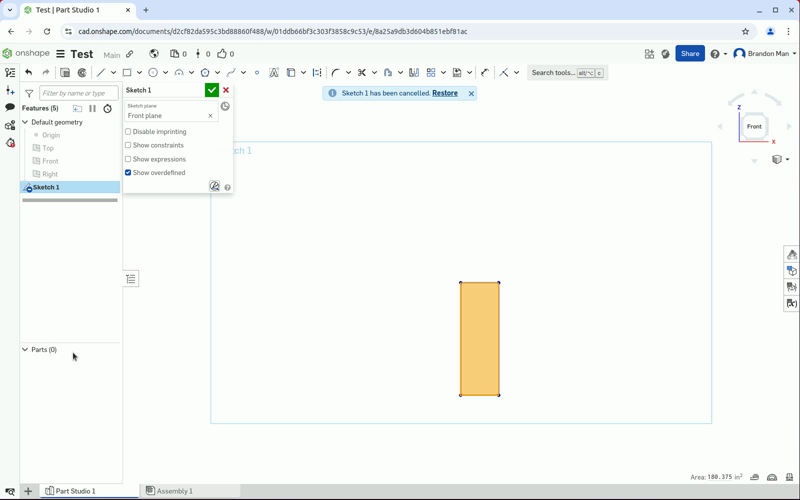
key(shift+e)
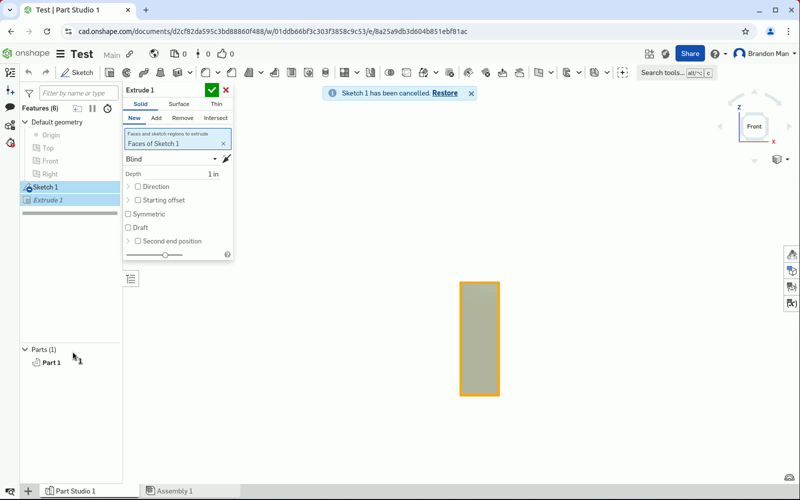
mouse_move(143, 106)
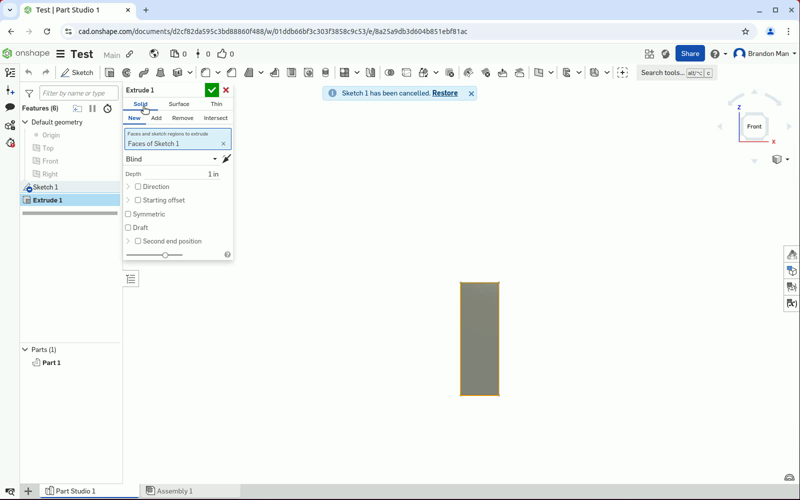
click(143, 106)
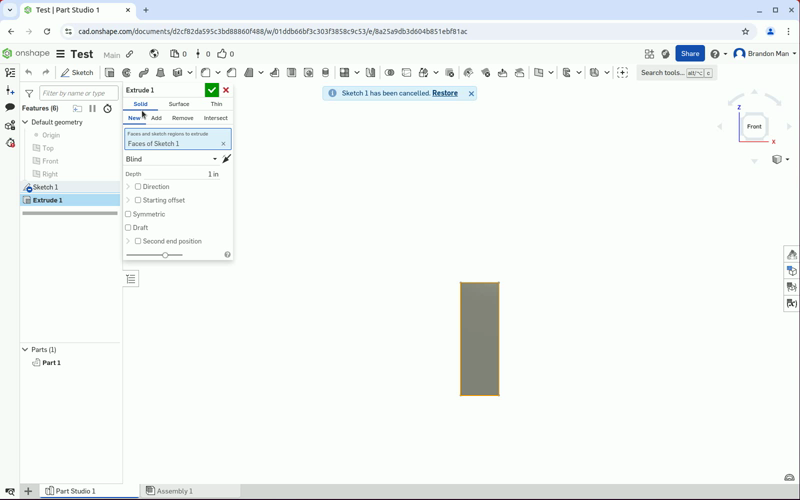
mouse_move(137, 120)
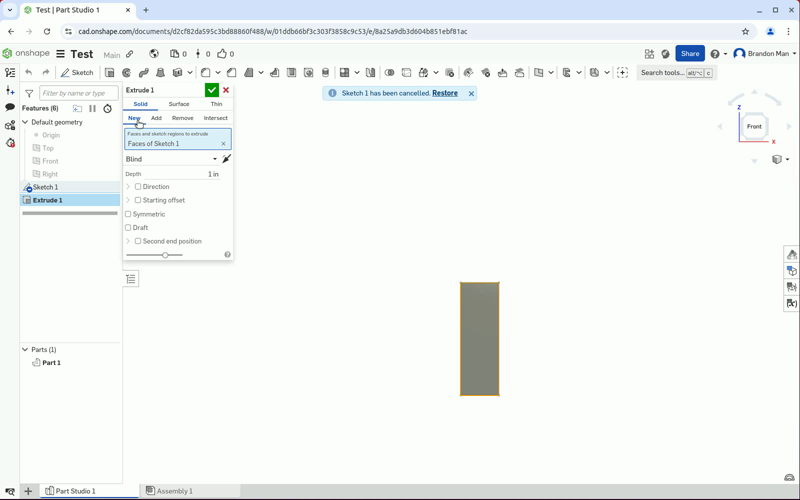
click(137, 120)
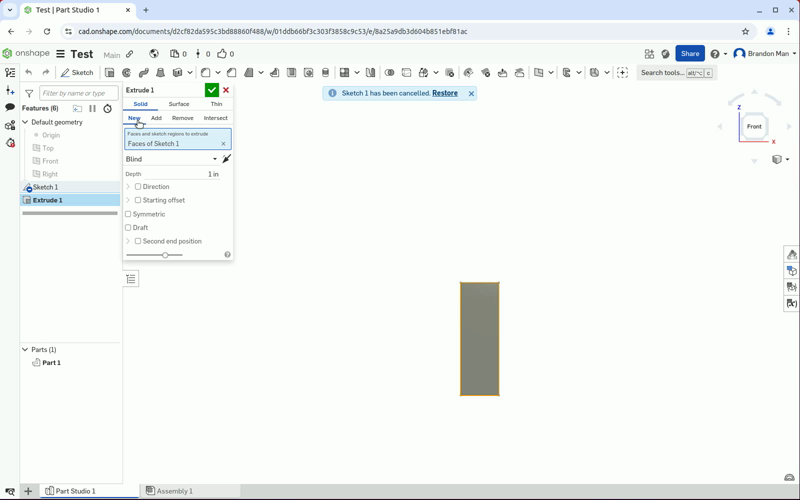
key(tab, 4)
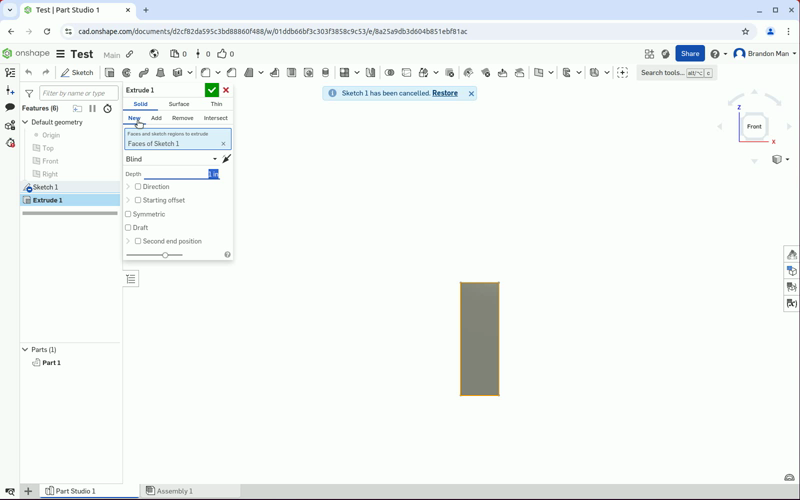
text(0.722)
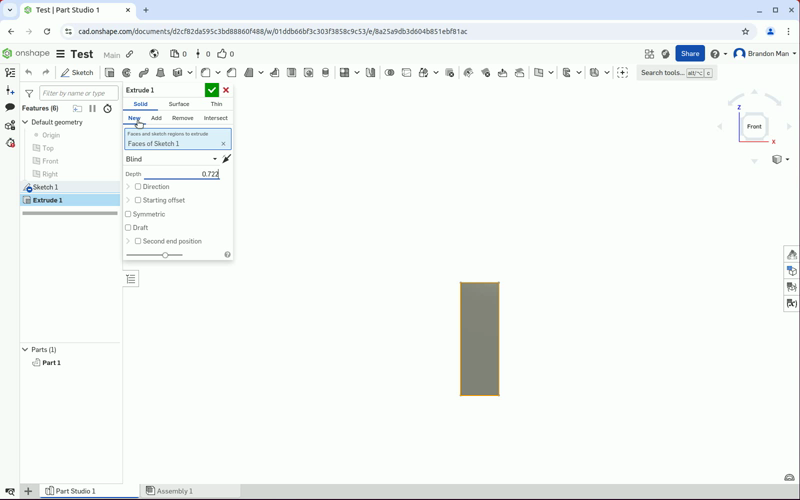
key(enter)
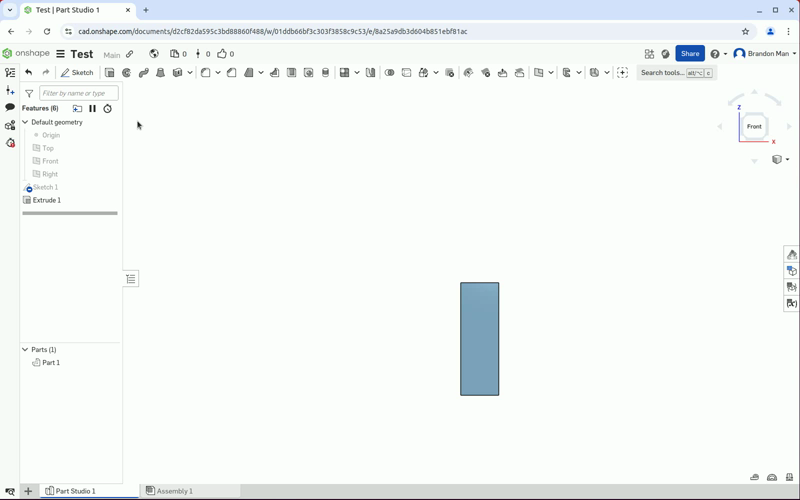
key(shift+h)
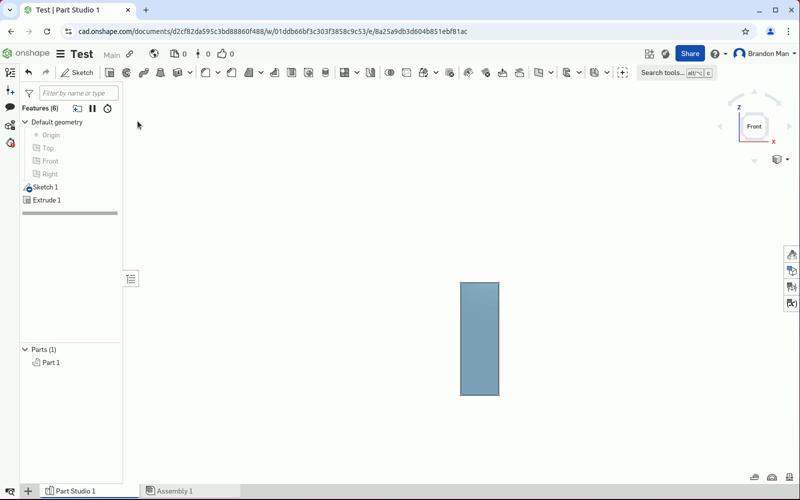
key(shift+h)
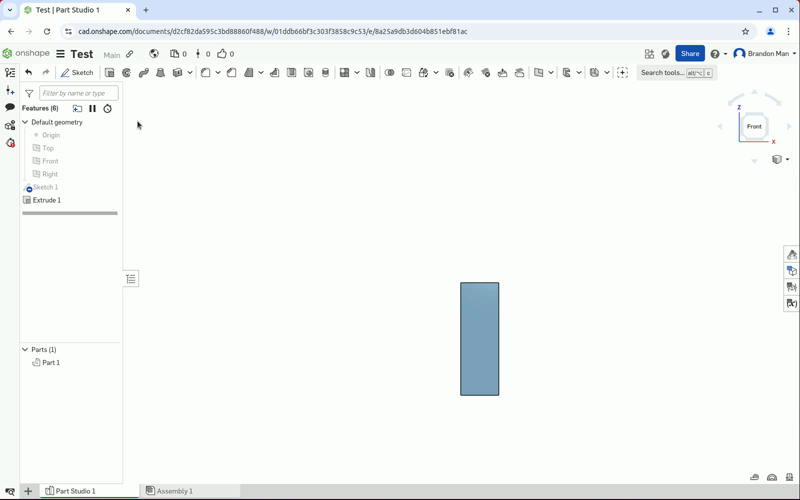
mouse_move(73, 189)
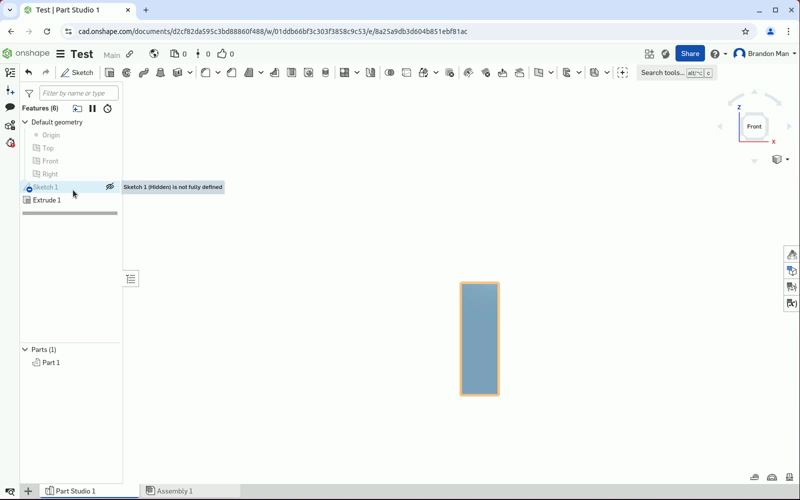
click(73, 189)
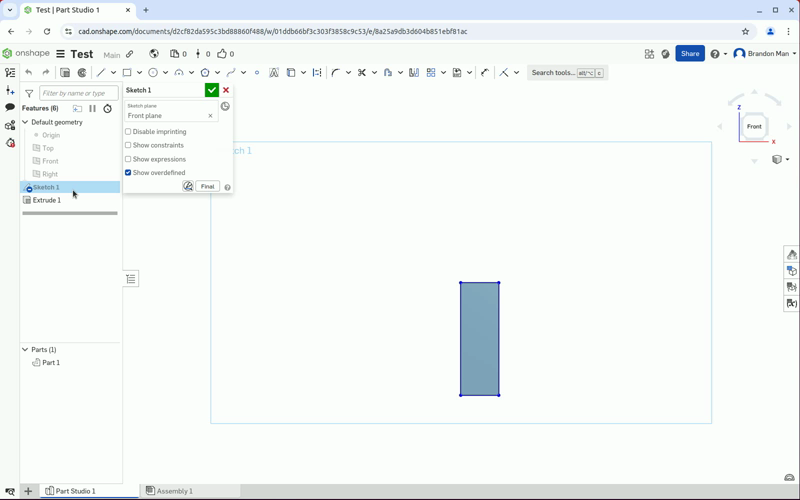
mouse_move(229, 92)
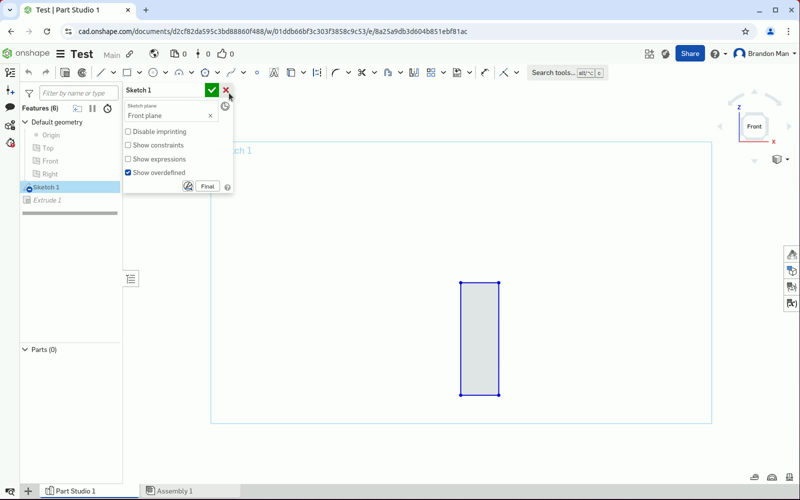
click(229, 92)
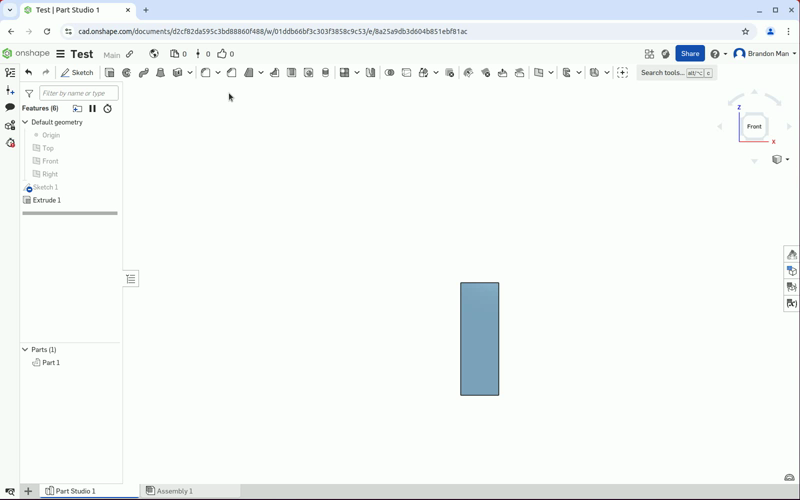
mouse_move(73, 352)
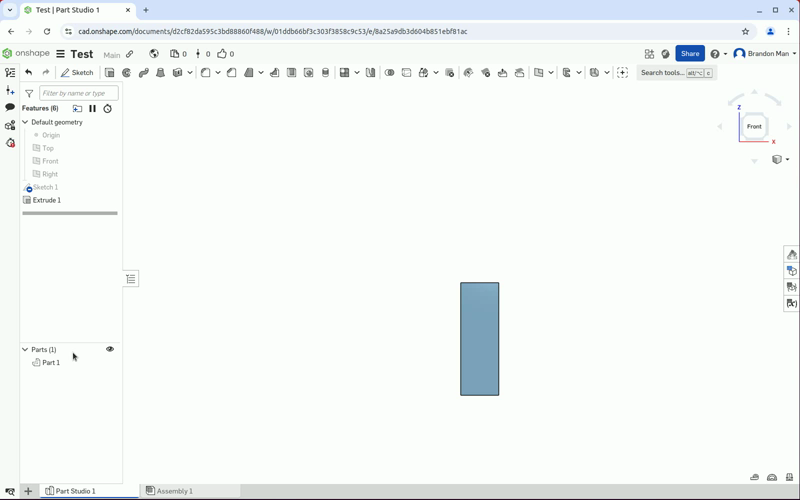
key(y)
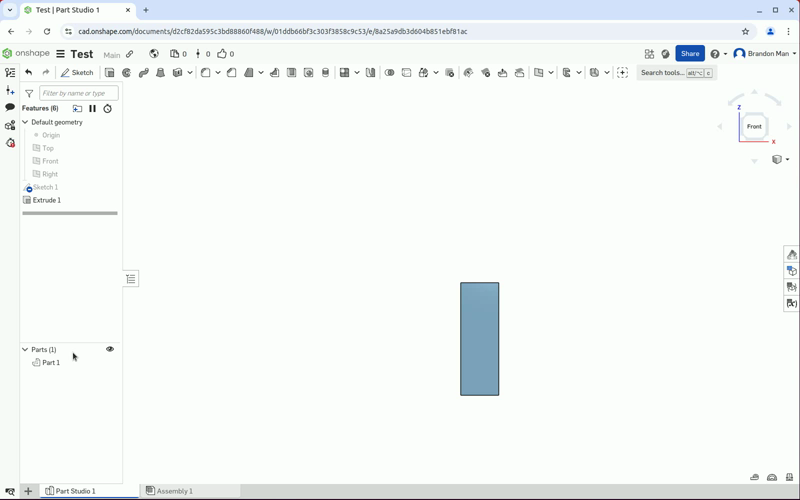
key(shift+p)
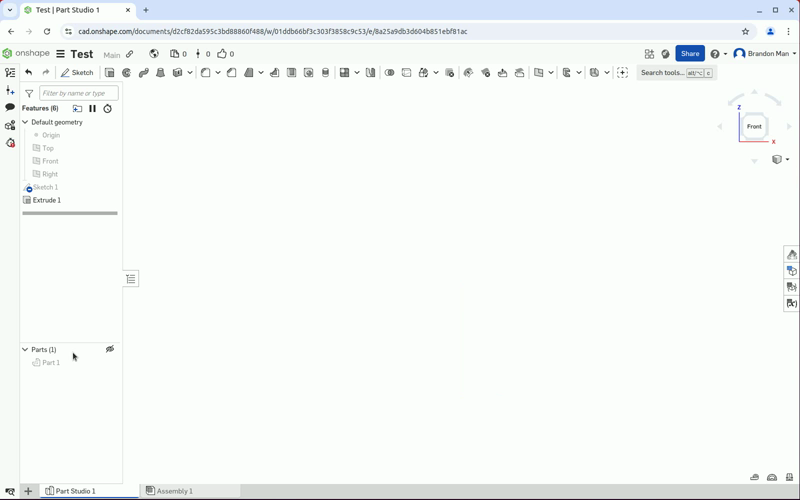
key(space)
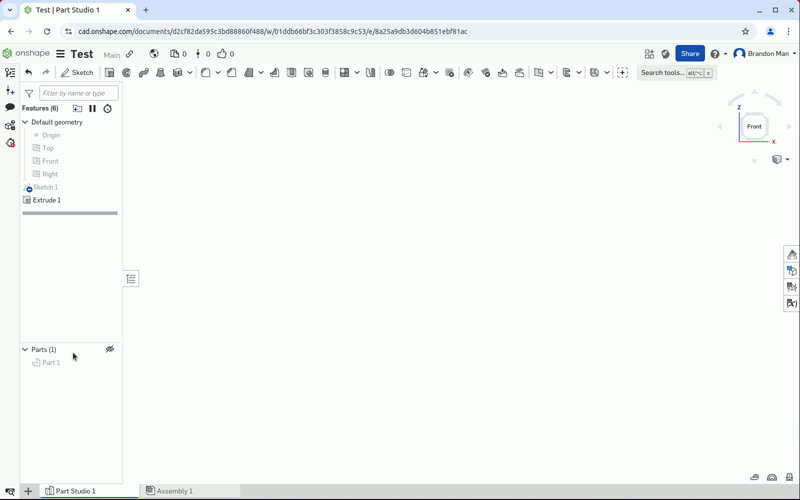
key_down(shift)
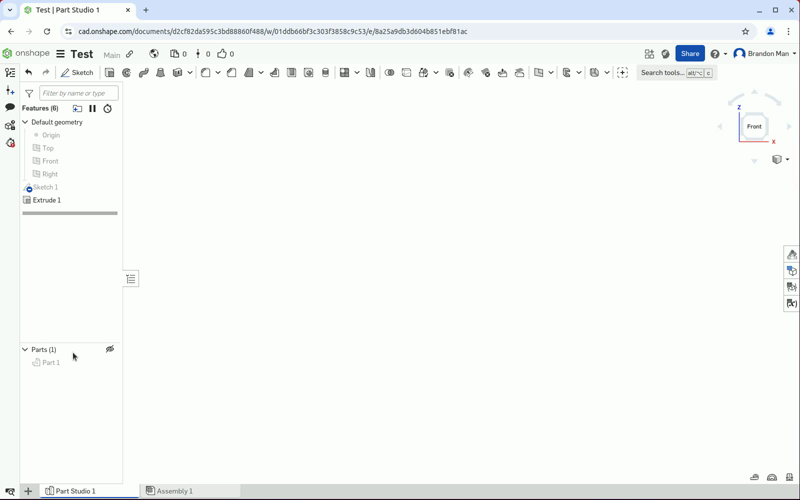
key(left)
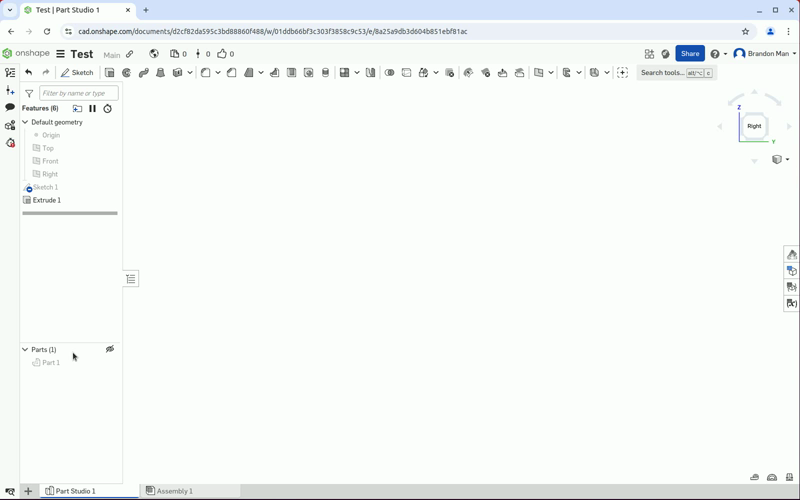
key_up(shift)
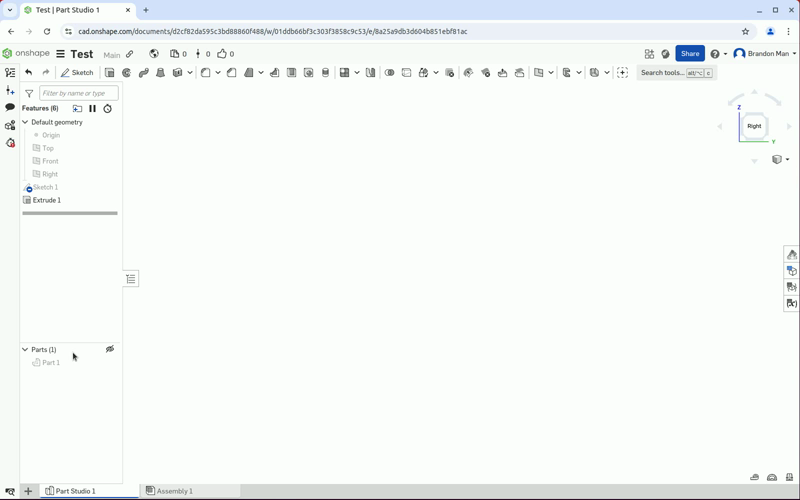
mouse_move(73, 352)
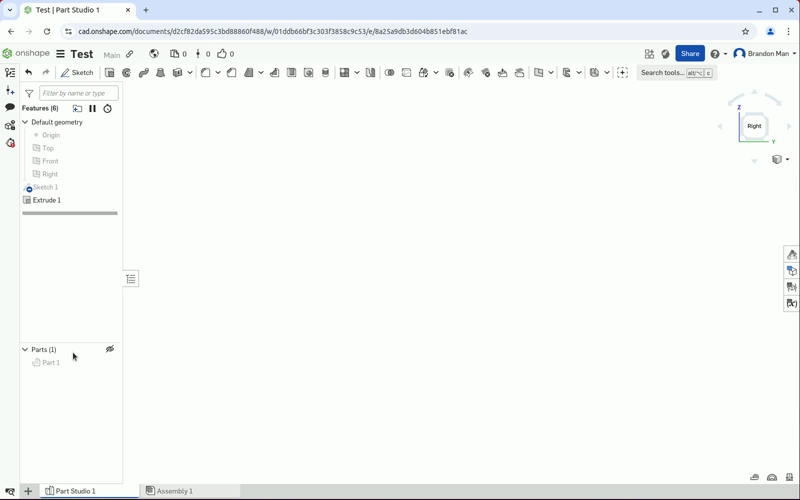
key(shift+y)
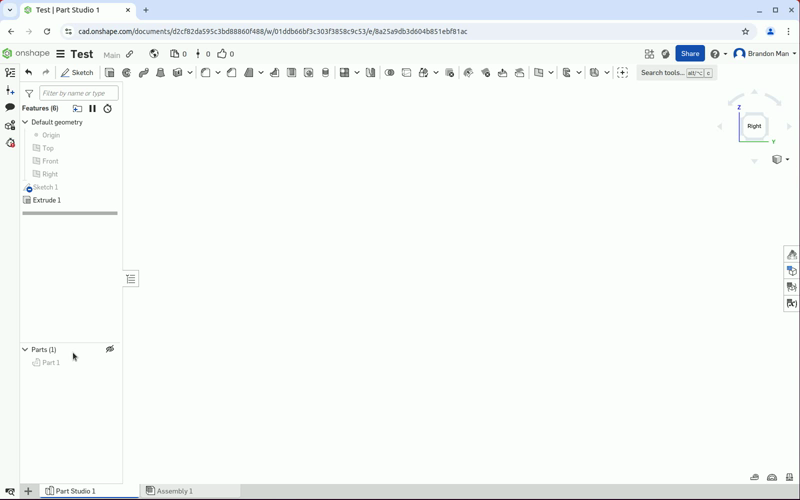
key(shift+s)
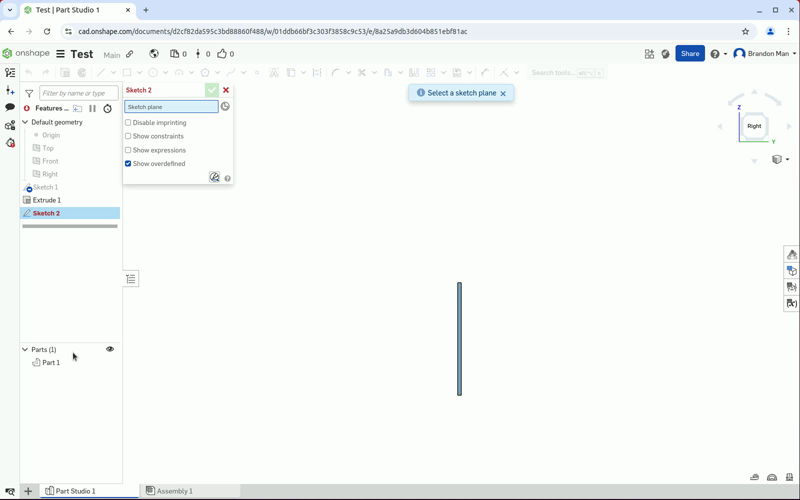
mouse_move(73, 176)
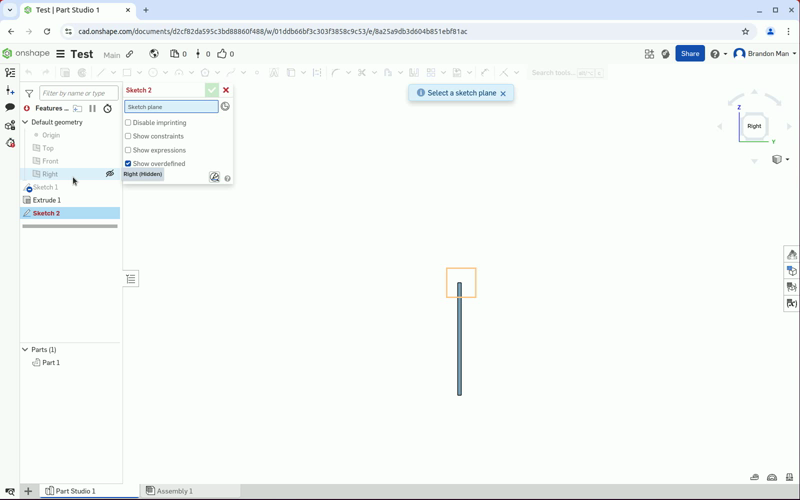
click(73, 176)
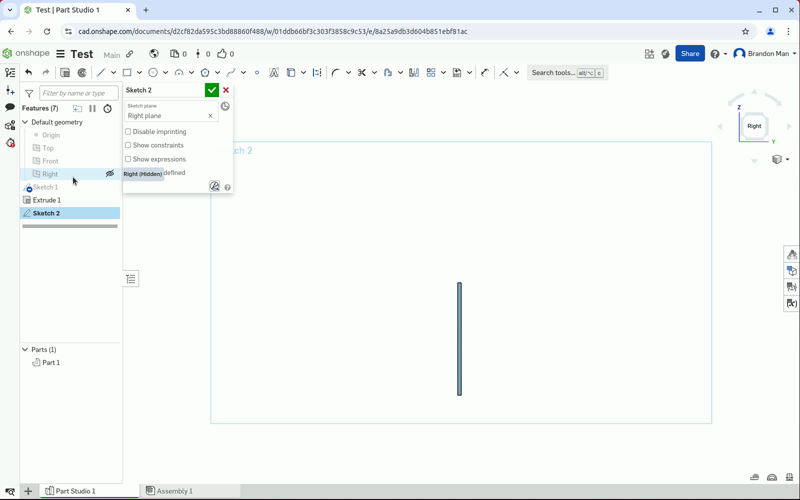
mouse_move(73, 352)
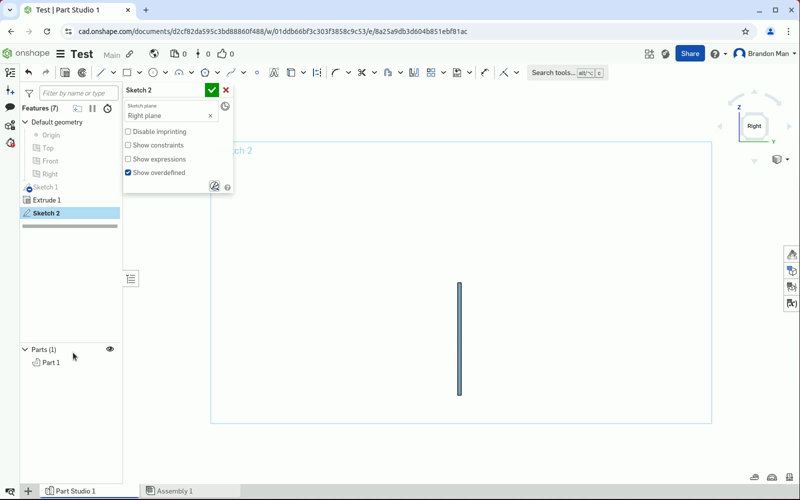
key(y)
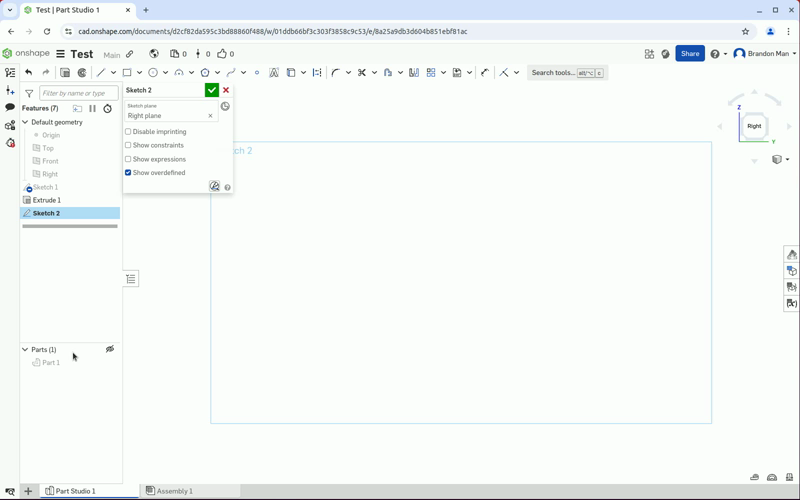
key(l)
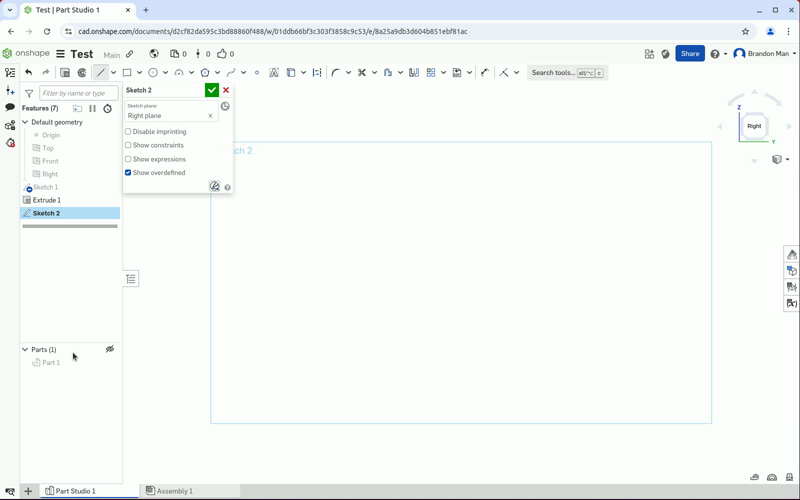
key_down(shift)
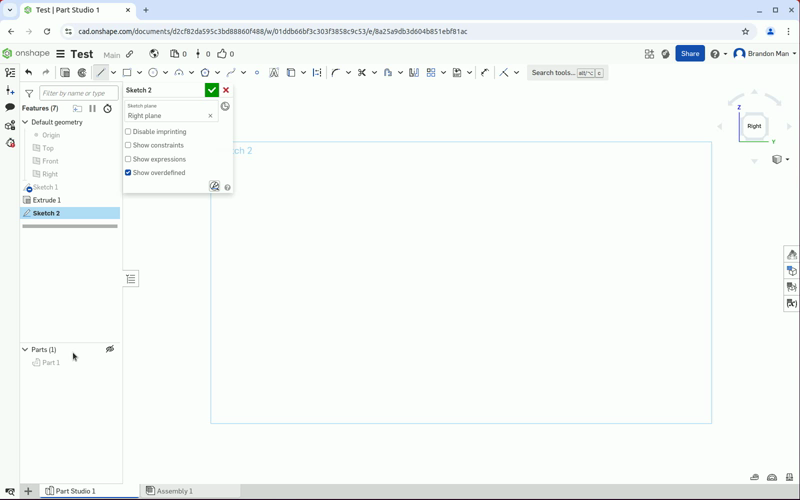
mouse_move(423, 395)
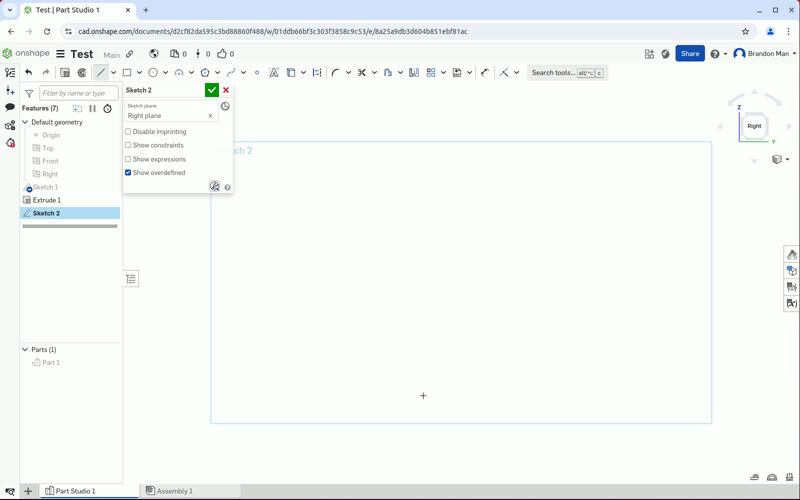
click(423, 395)
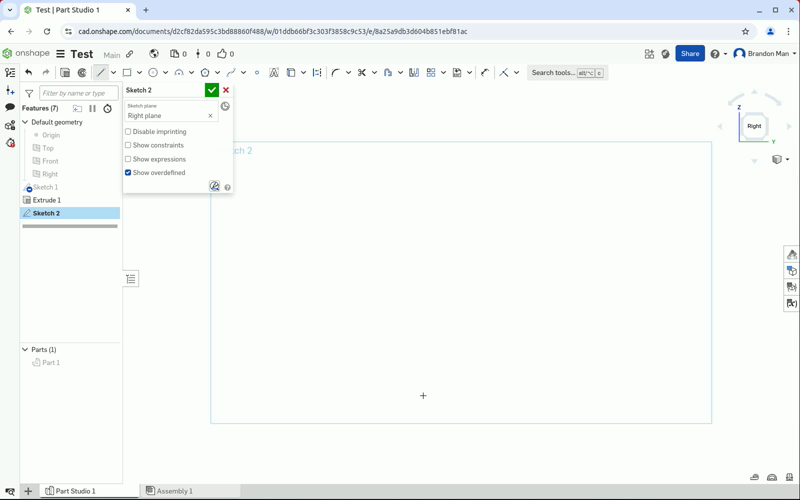
key_up(shift)
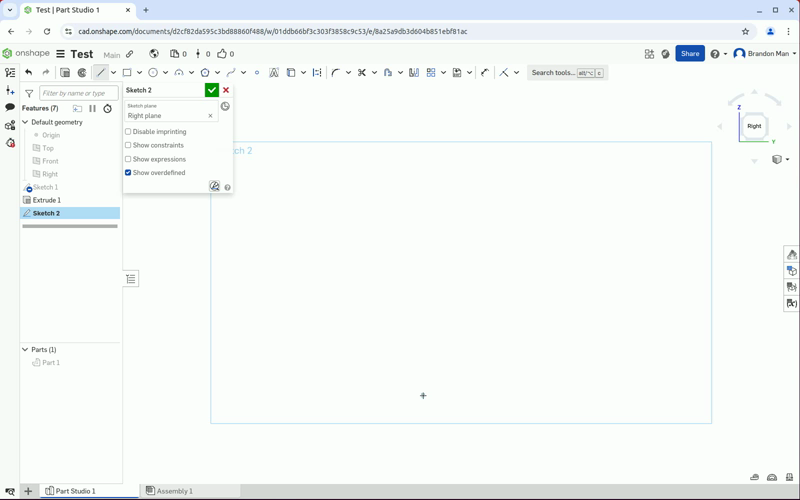
key_down(shift)
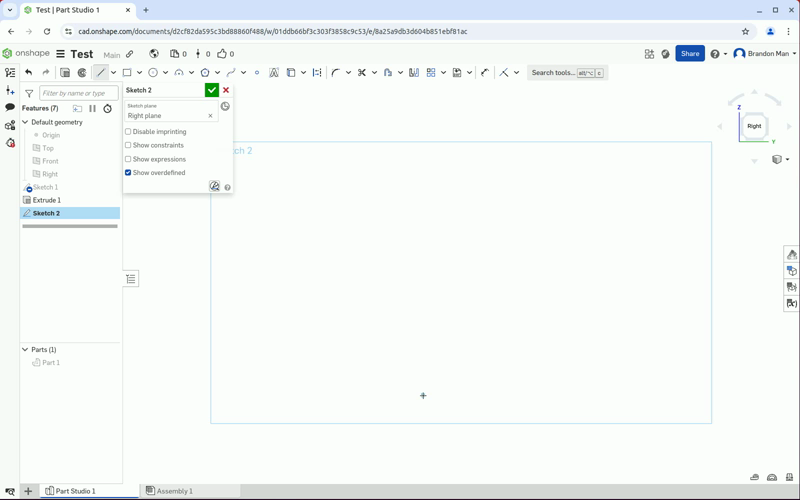
mouse_move(453, 395)
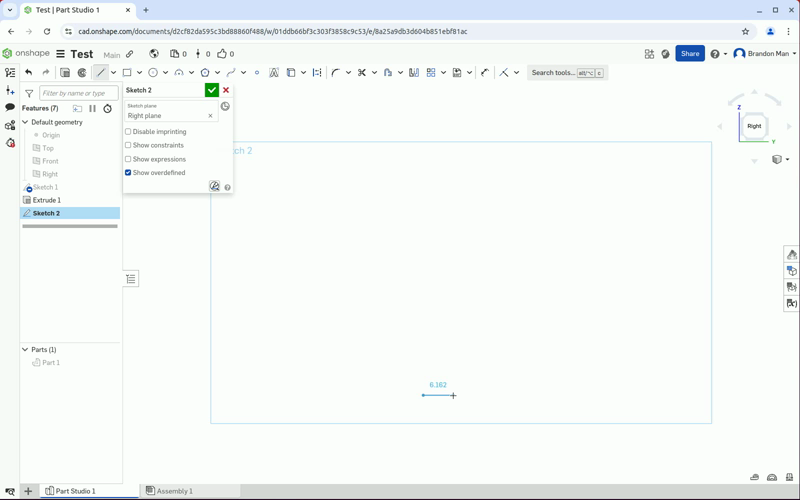
mouse_move(461, 395)
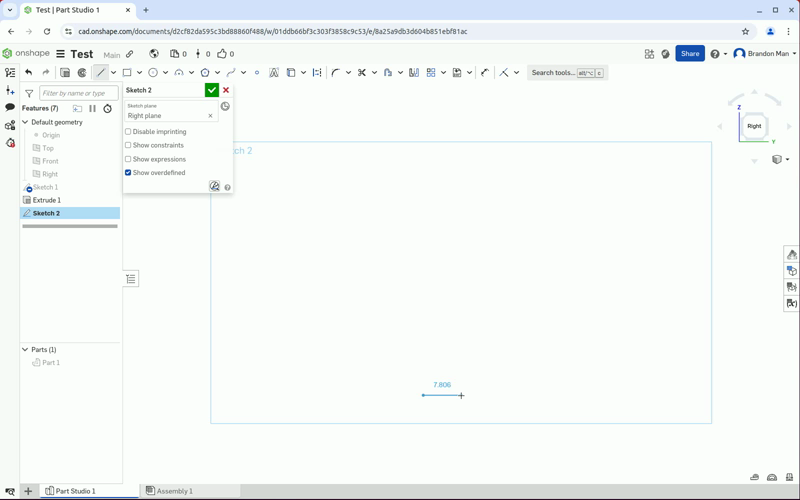
click(461, 395)
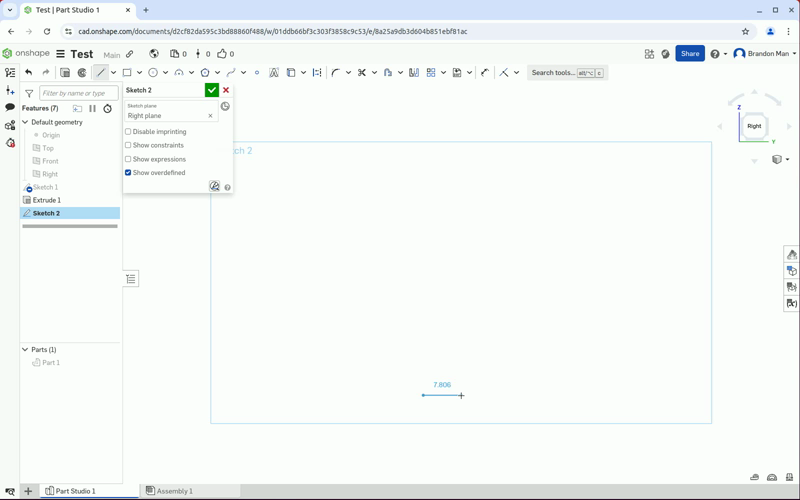
key_up(shift)
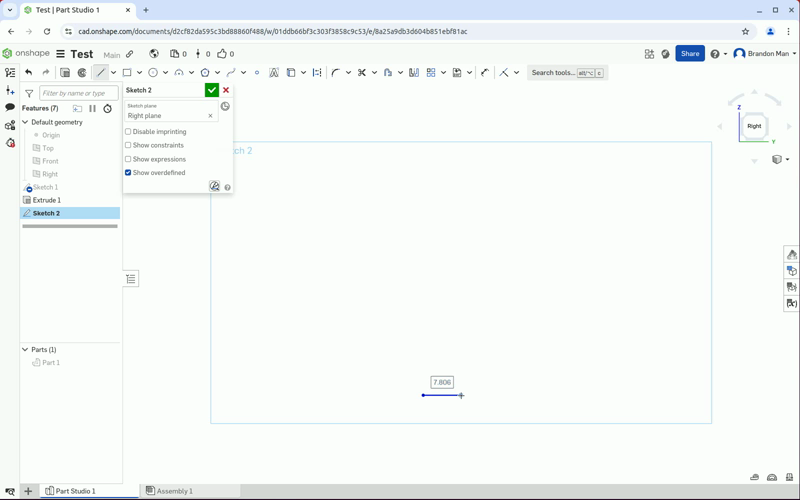
key_down(shift)
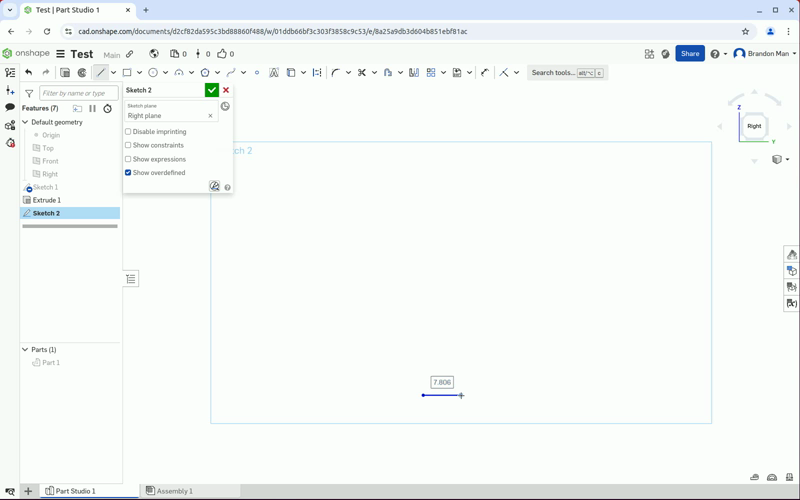
mouse_move(461, 282)
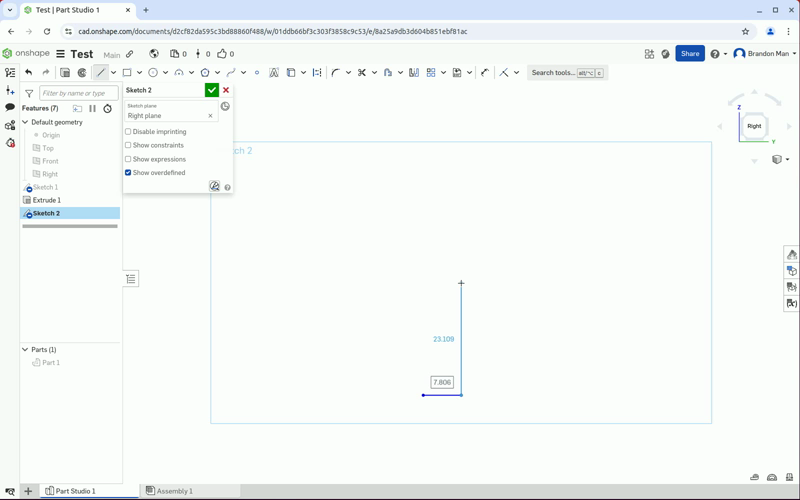
click(461, 282)
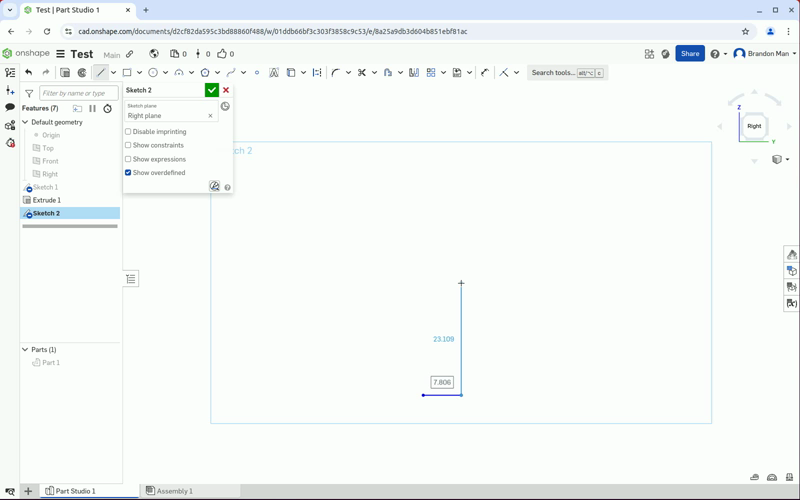
key_up(shift)
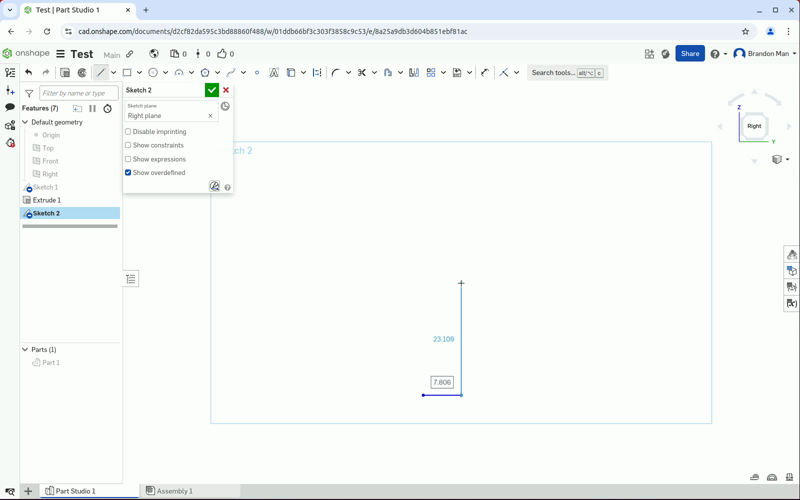
key_down(shift)
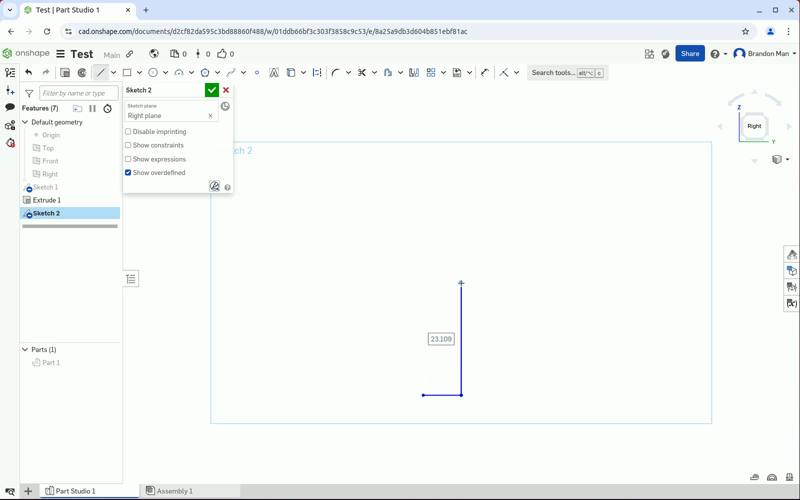
mouse_move(491, 282)
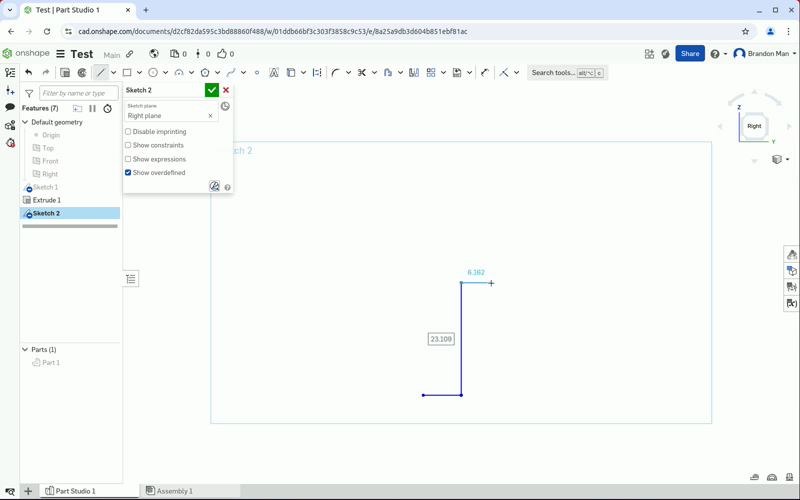
mouse_move(423, 282)
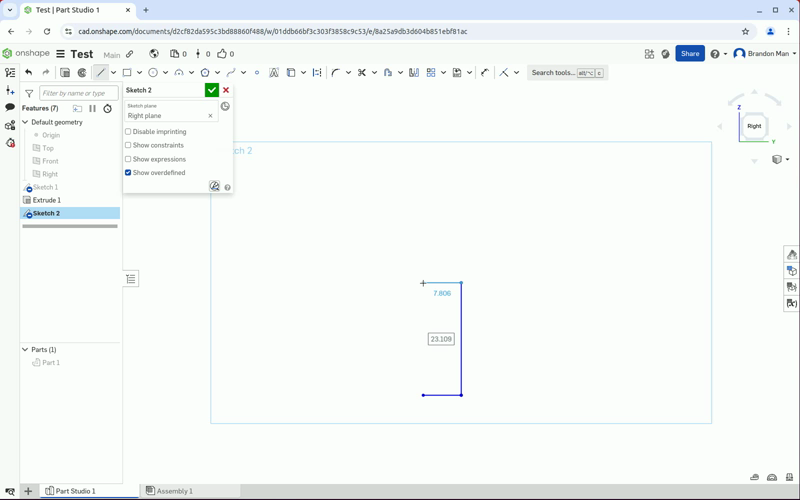
click(423, 282)
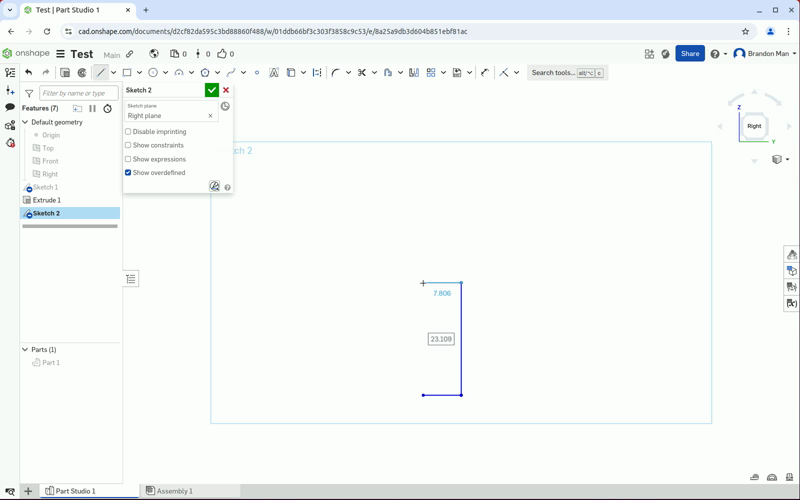
key_up(shift)
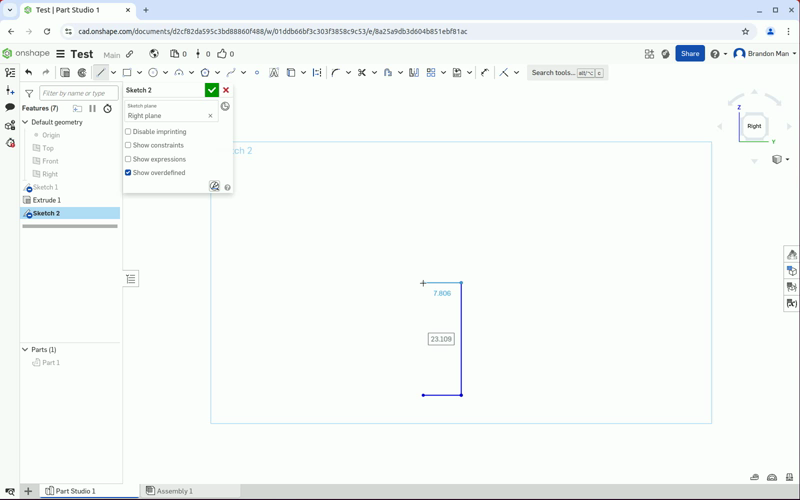
key_down(shift)
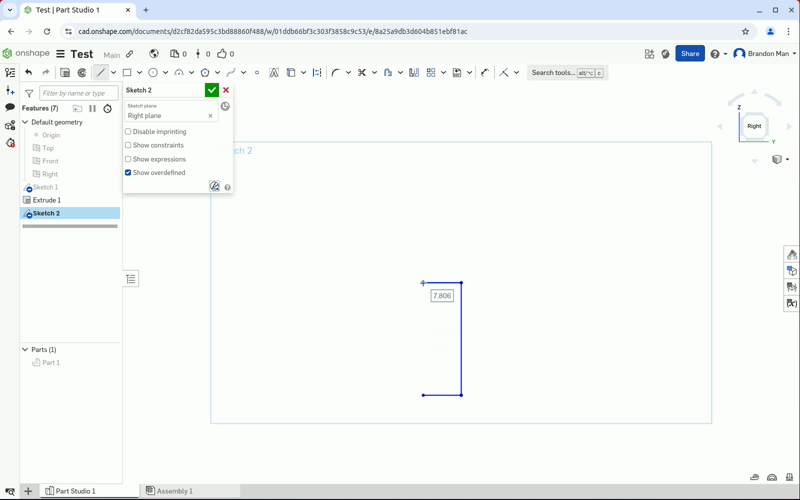
mouse_move(423, 395)
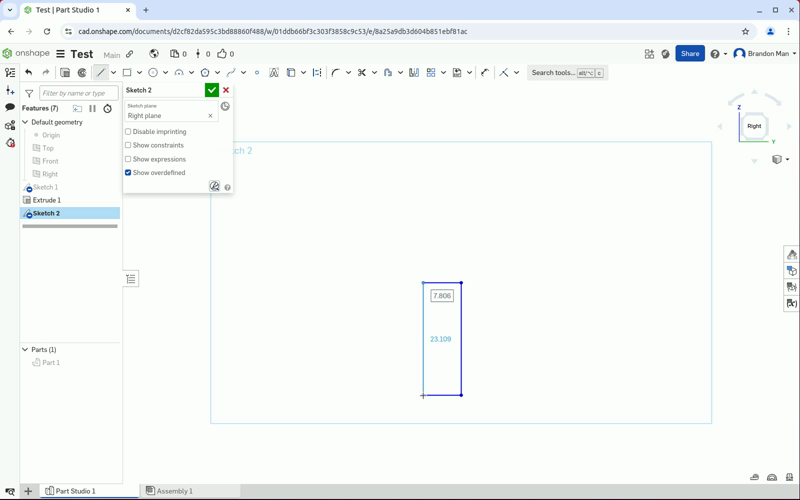
key_up(shift)
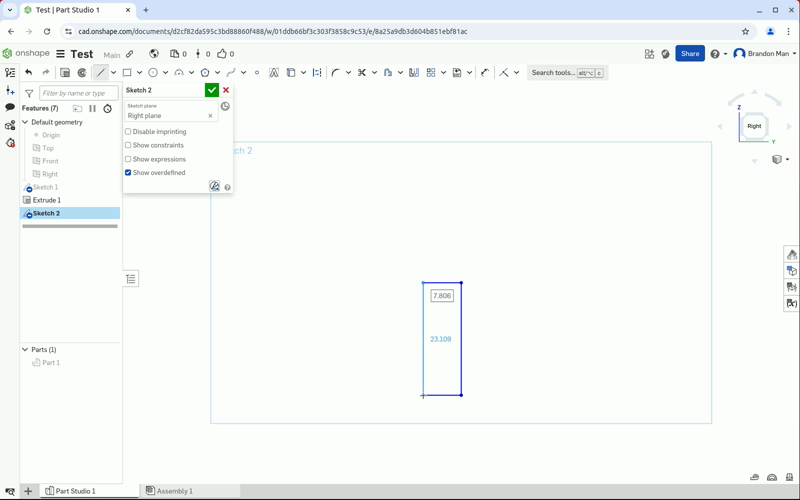
click(423, 395)
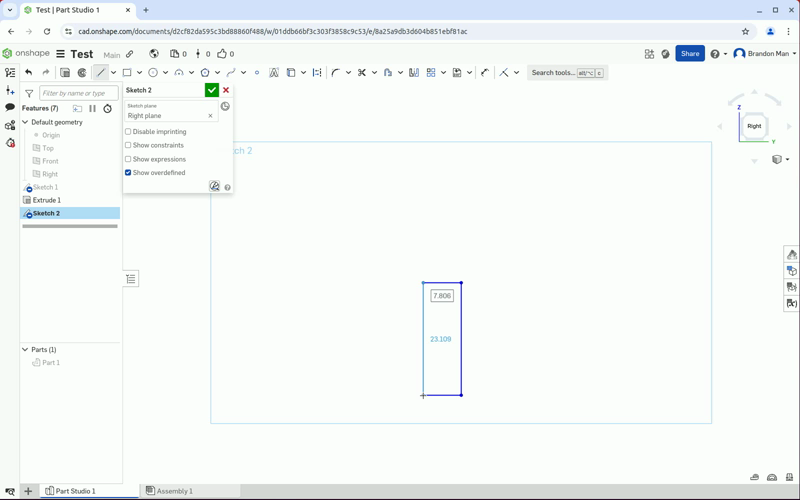
key(esc)
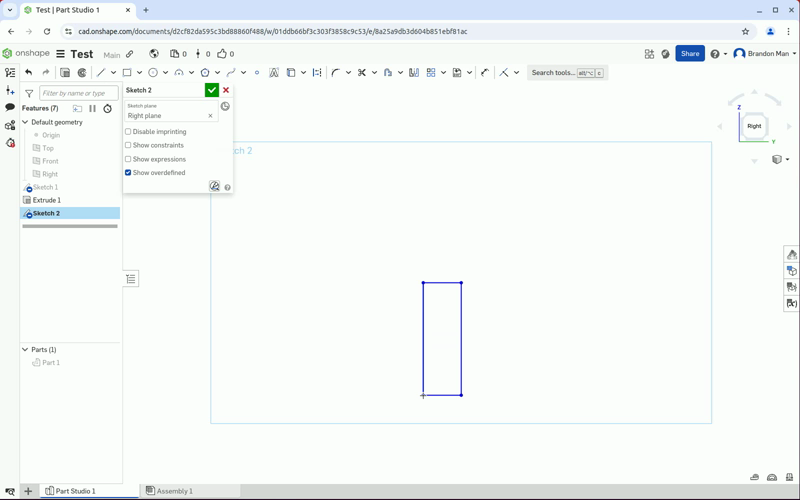
mouse_move(428, 349)
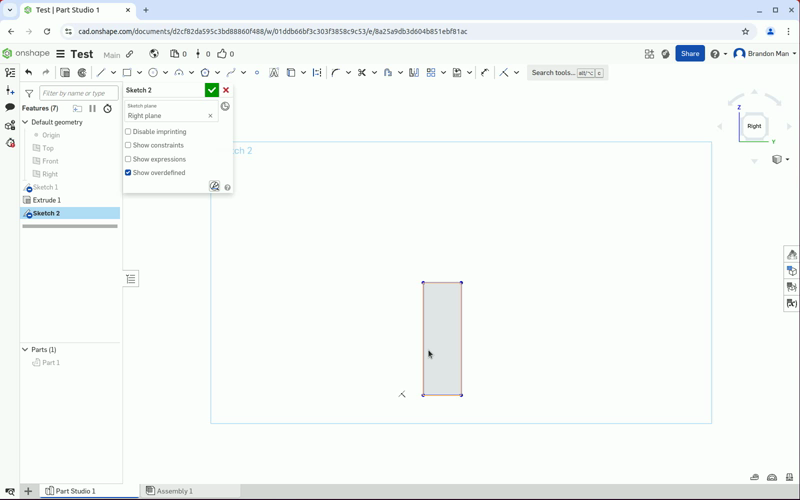
click(428, 349)
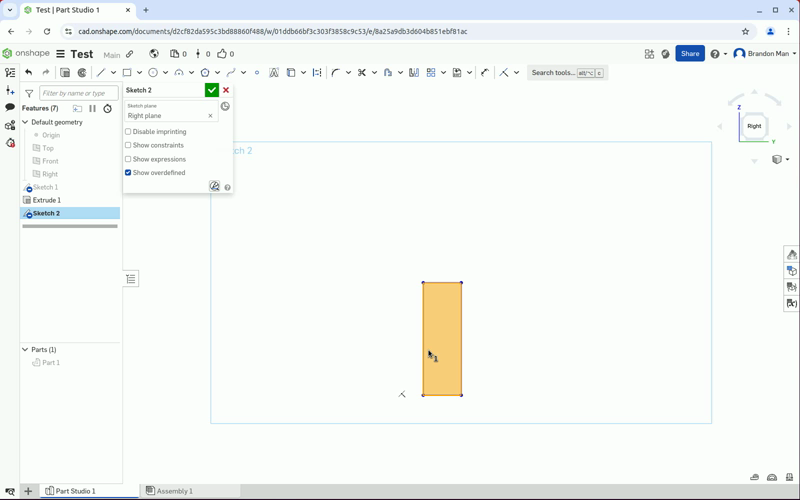
mouse_move(73, 352)
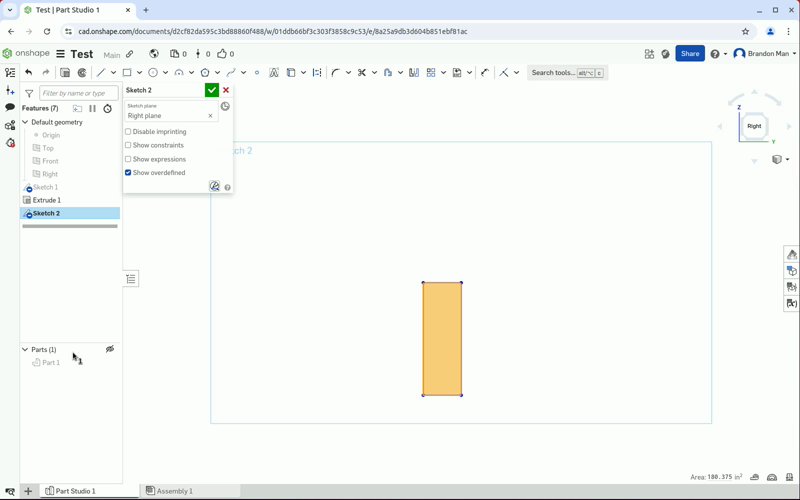
key(shift+y)
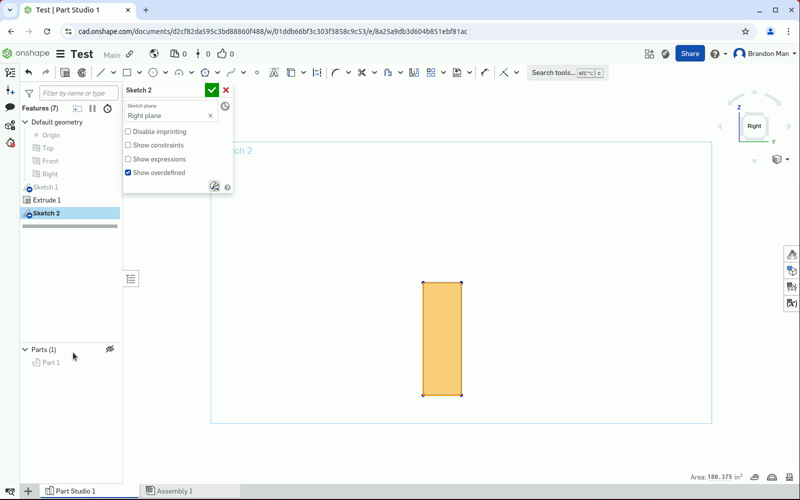
key(shift+e)
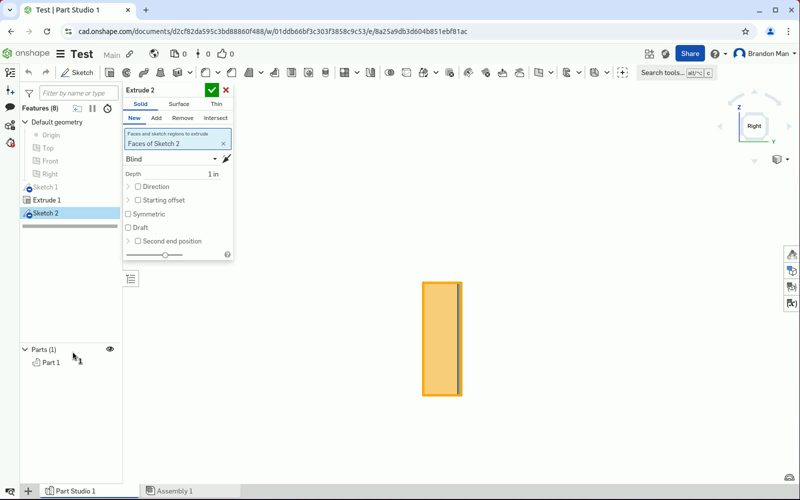
mouse_move(143, 106)
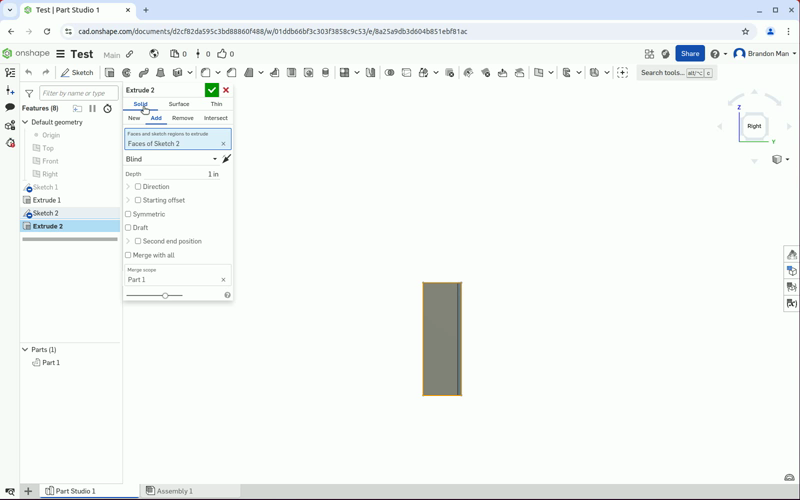
click(143, 106)
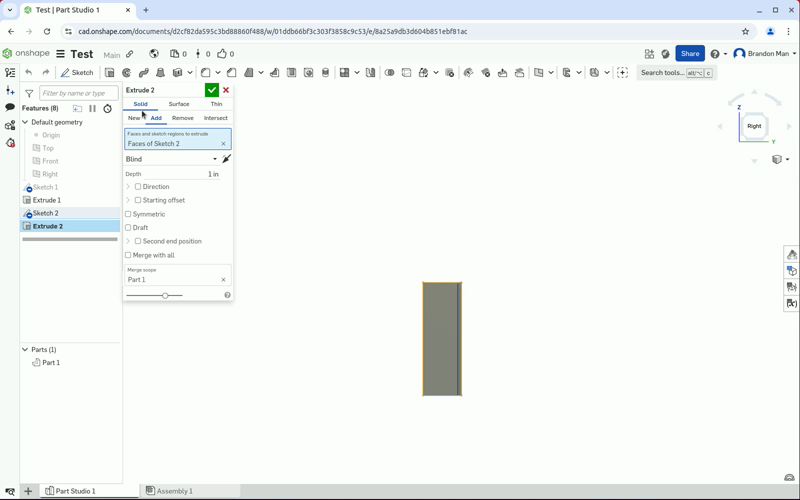
mouse_move(137, 120)
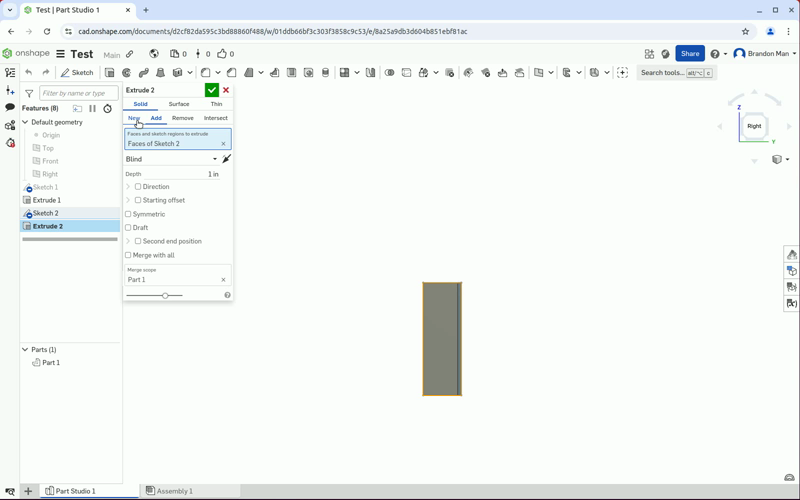
click(137, 120)
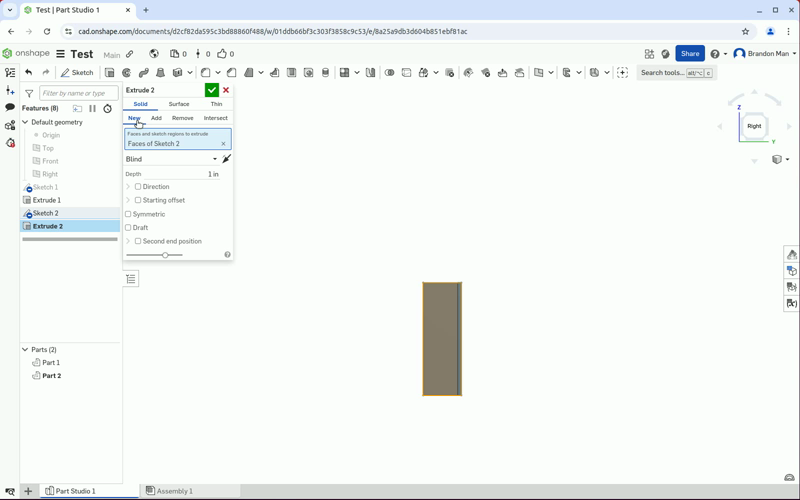
key(tab, 4)
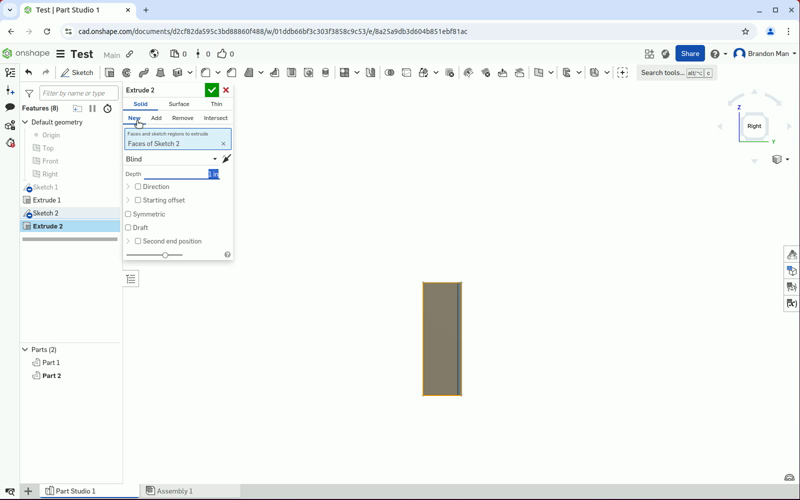
text(0.722)
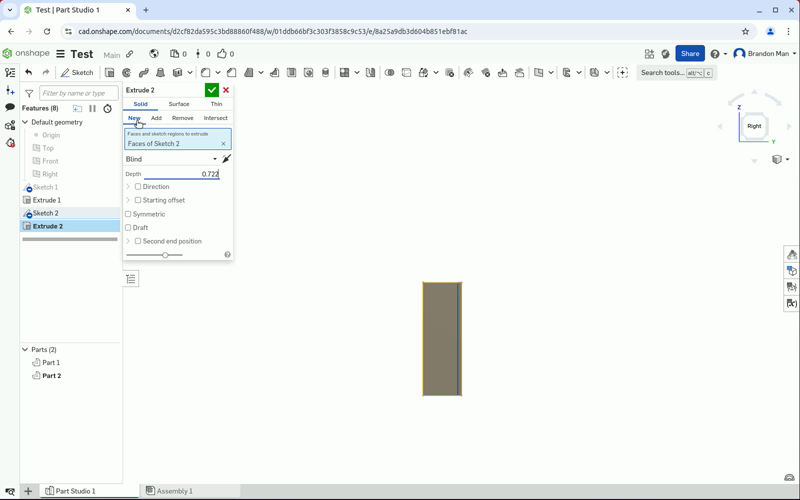
key(enter)
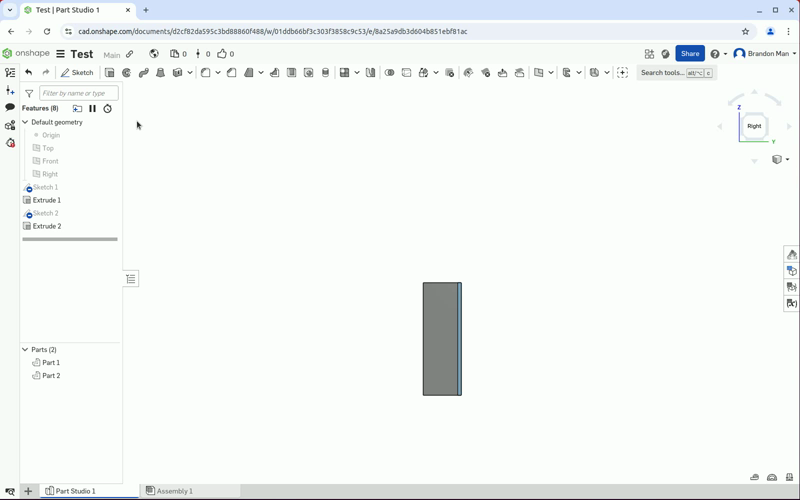
key(shift+h)
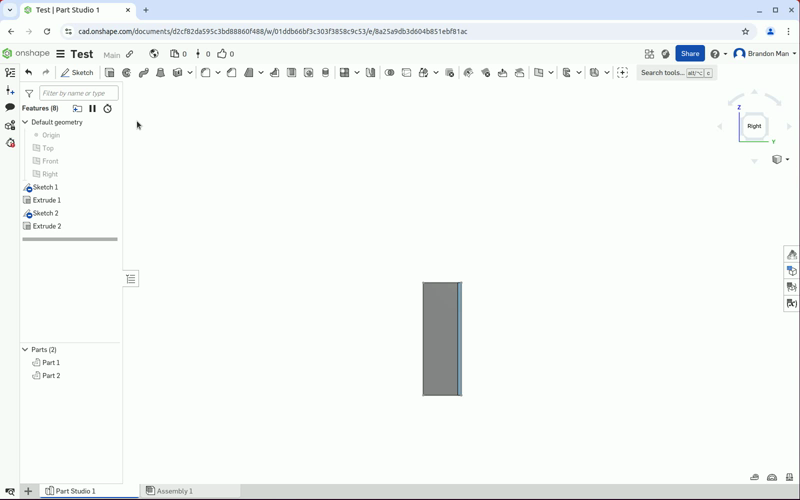
key(shift+h)
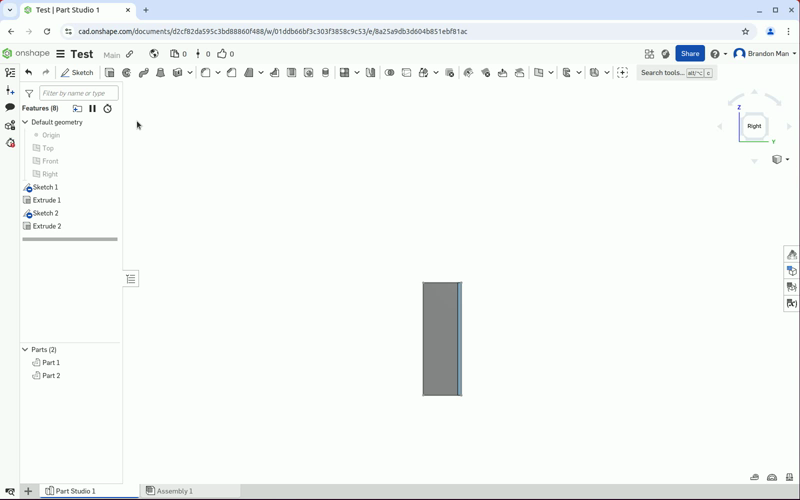
key(shift+7)
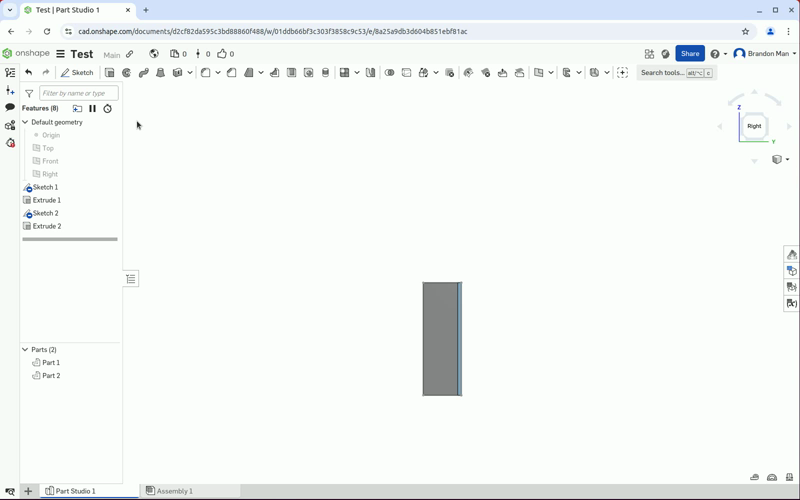
key(right, 2)
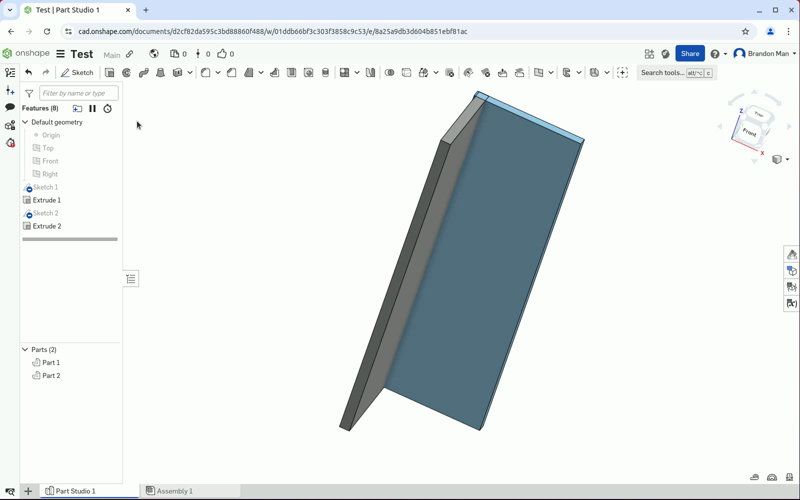
key(down, 2)
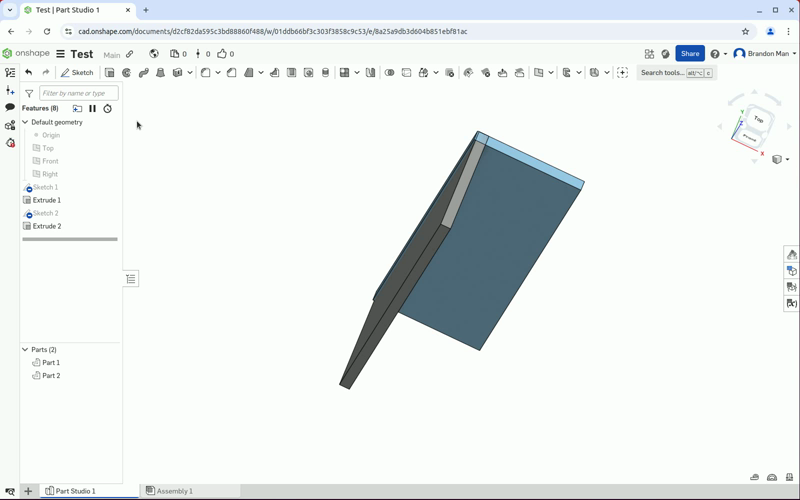
key(up, 2)
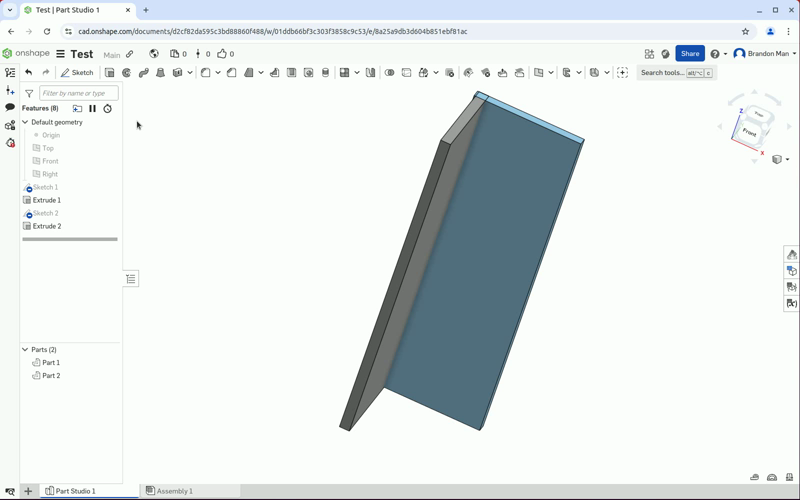
key(left, 2)
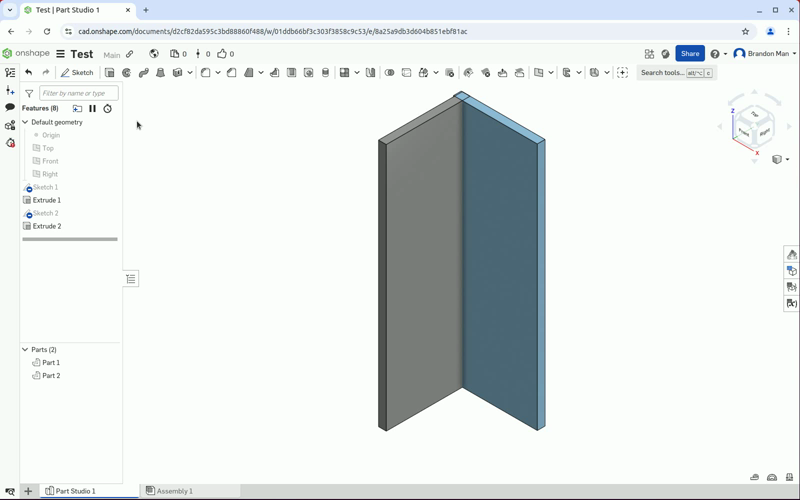
mouse_move(73, 189)
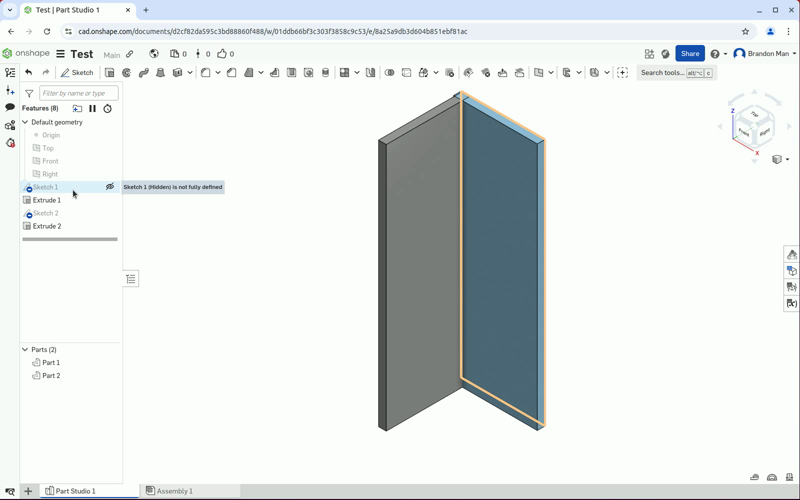
click(73, 189)